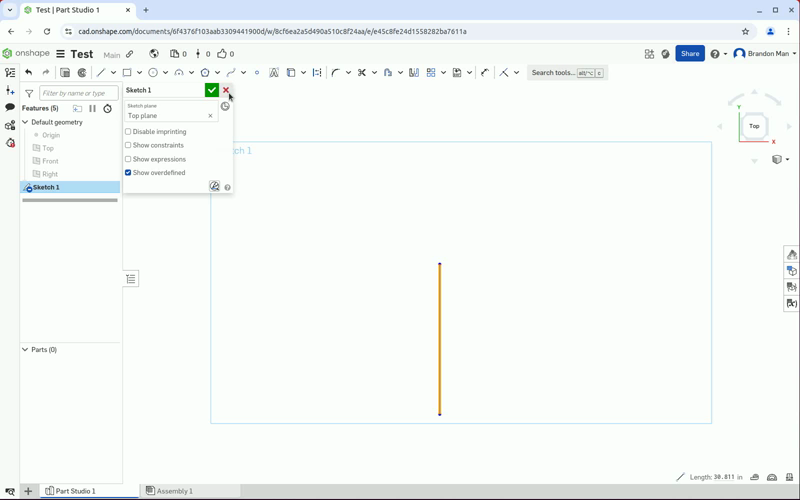
key(shift+h)
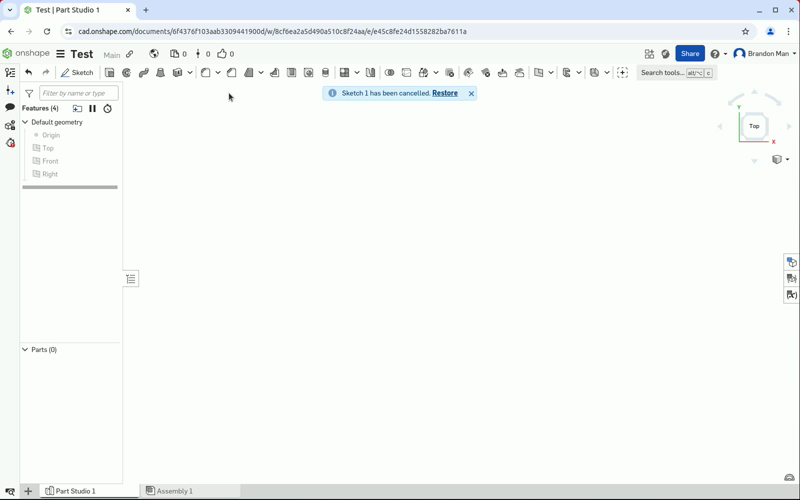
mouse_move(73, 352)
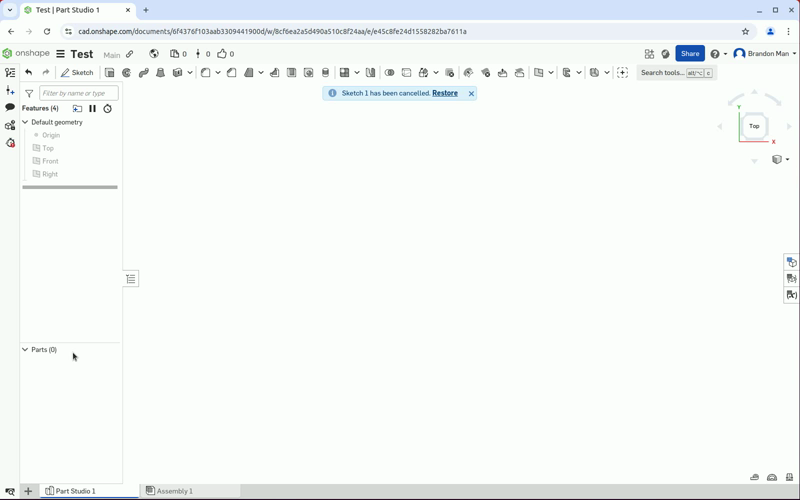
key(y)
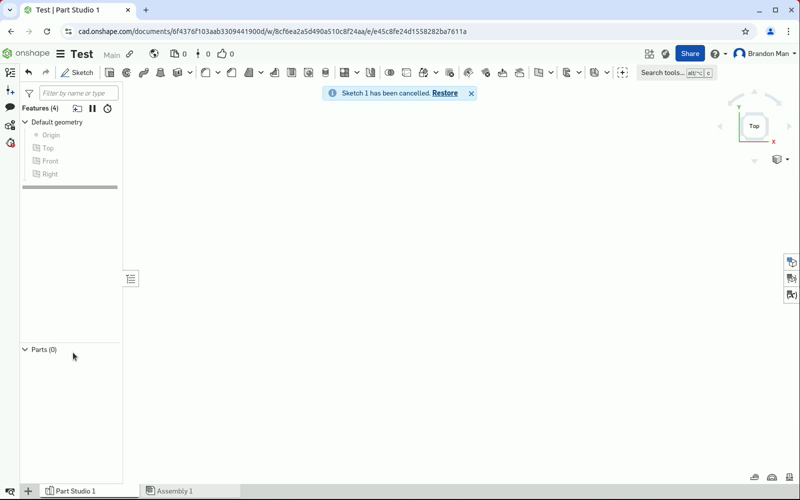
key(shift+p)
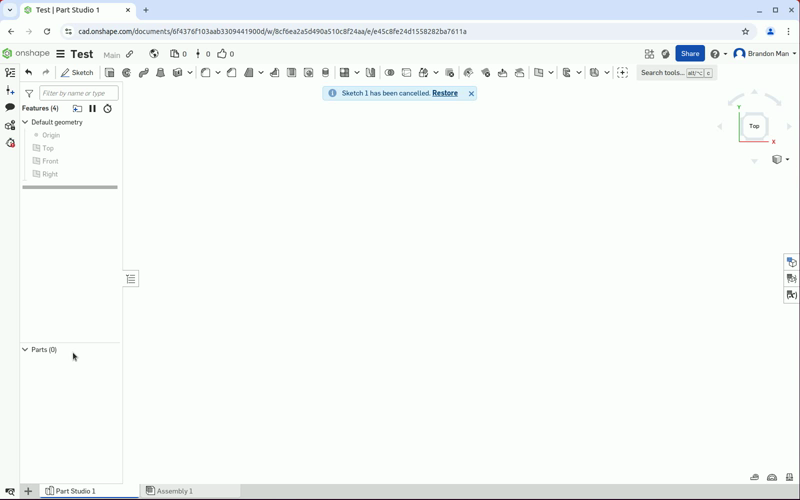
key(space)
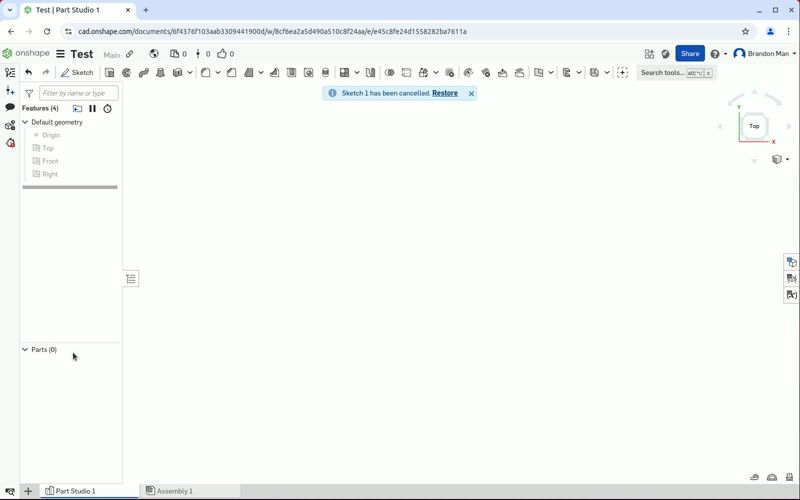
key_down(shift)
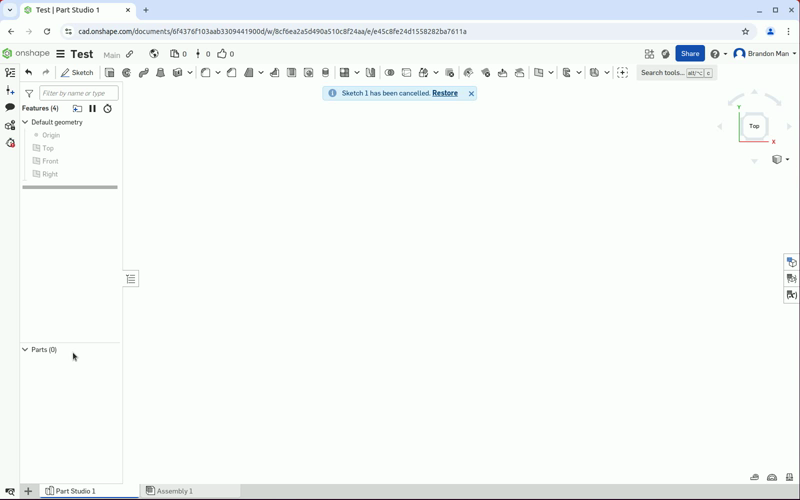
key(up)
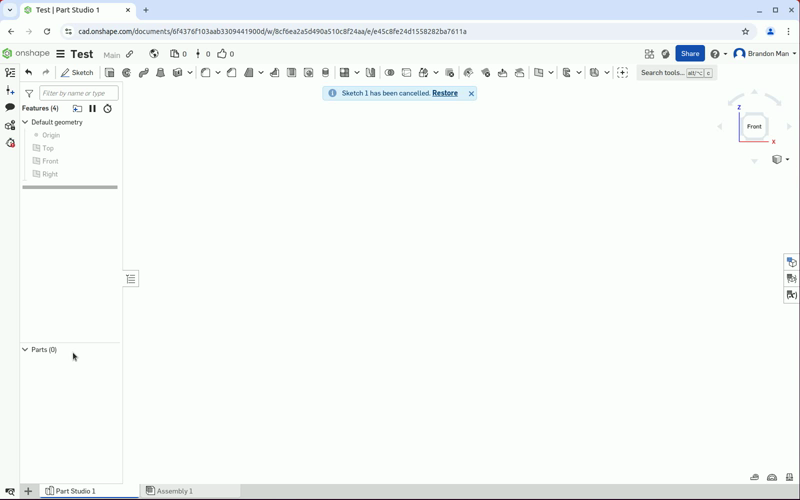
key_up(shift)
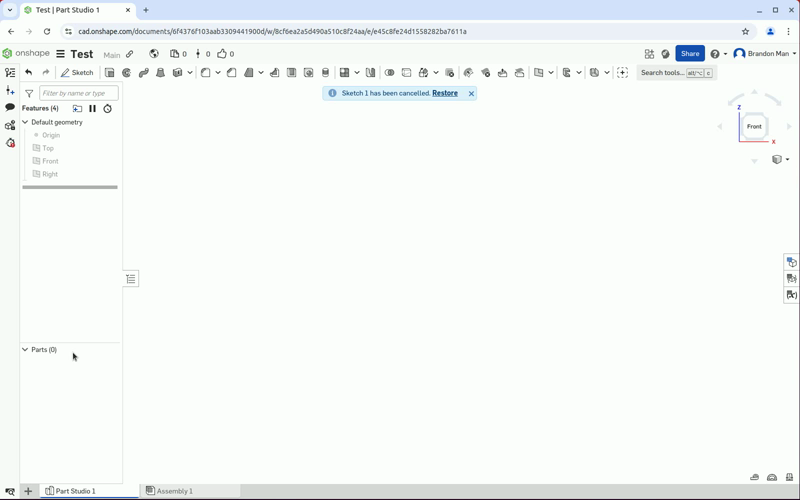
key(space)
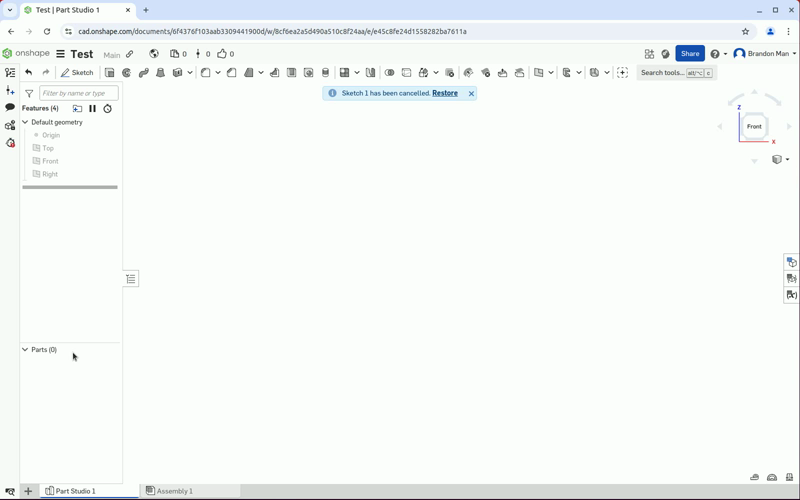
key_down(shift)
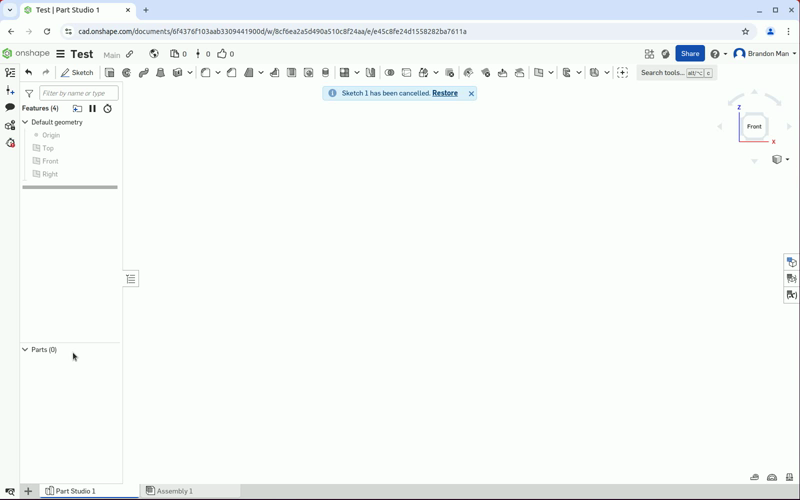
key(left)
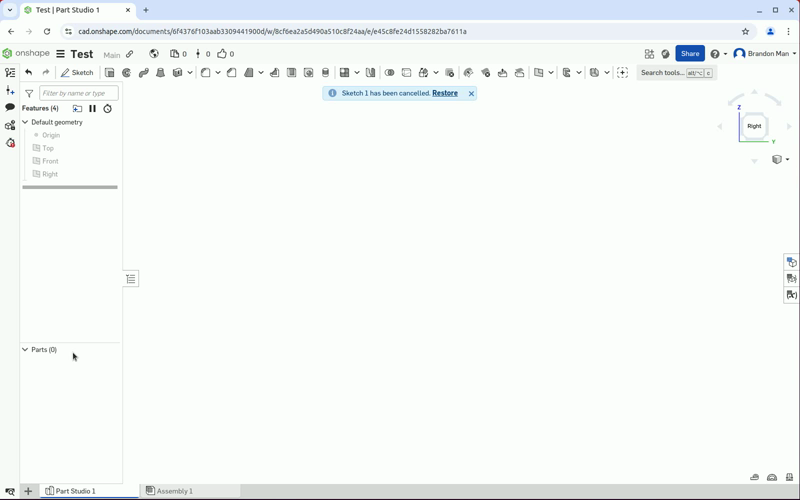
key_up(shift)
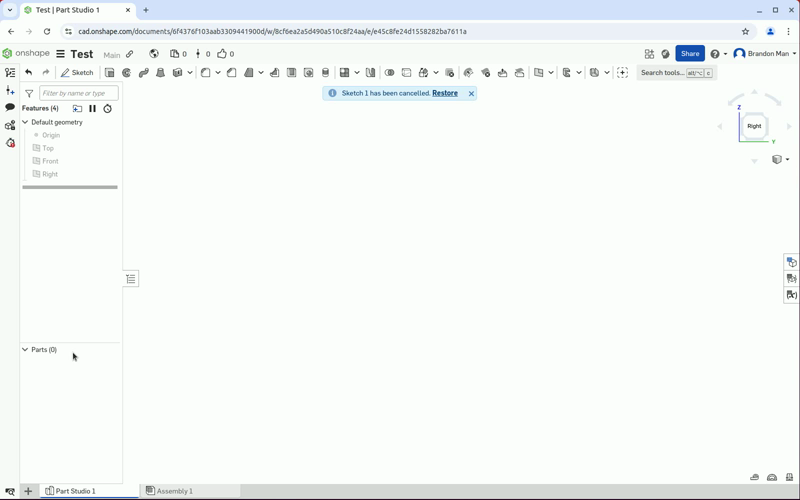
mouse_move(73, 352)
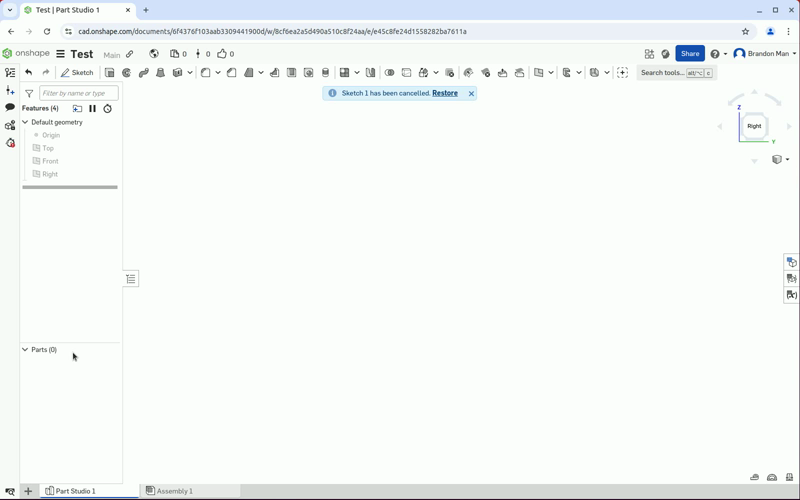
key(shift+y)
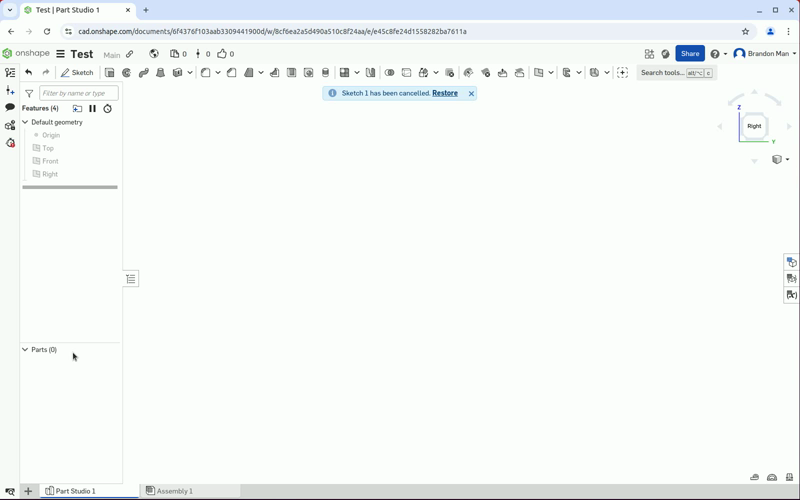
key(shift+s)
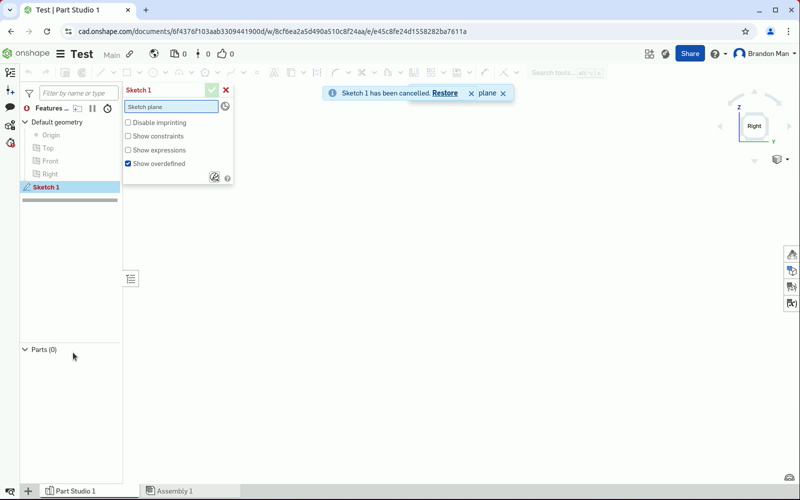
mouse_move(73, 176)
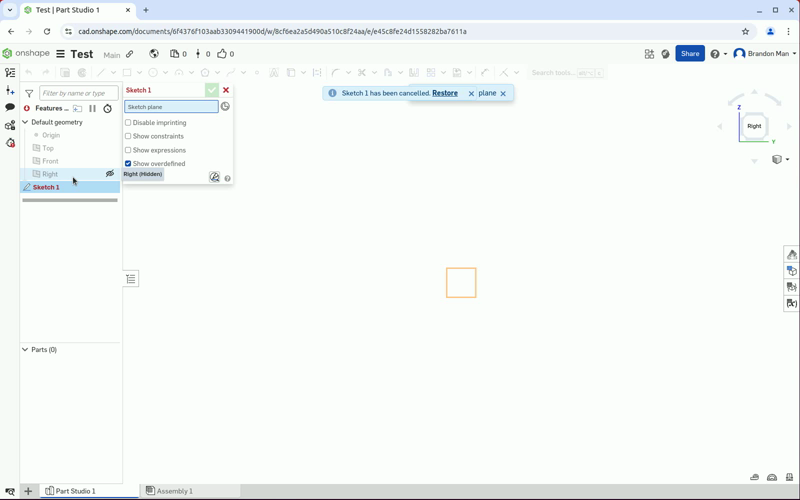
click(73, 176)
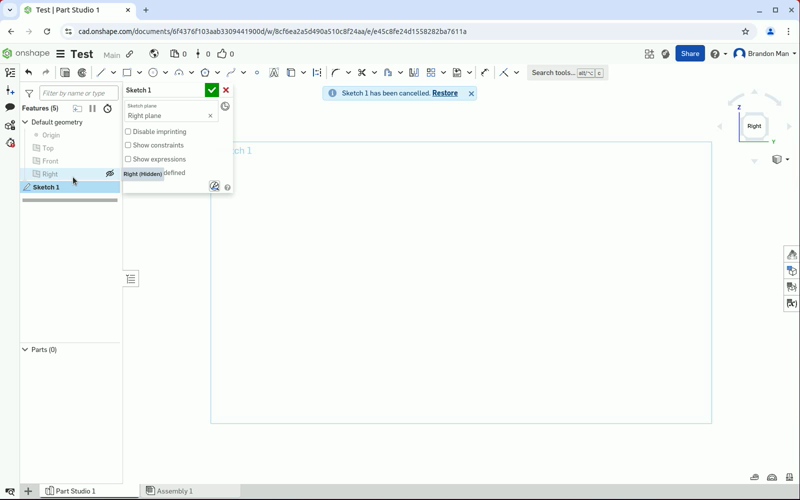
mouse_move(73, 352)
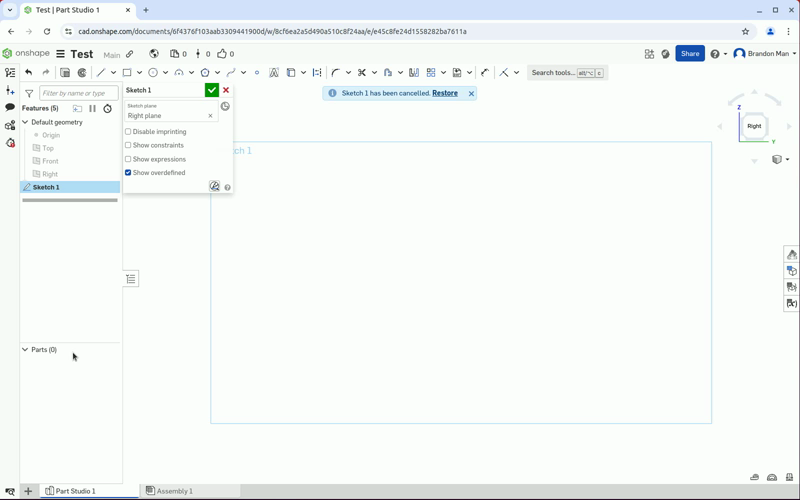
key(y)
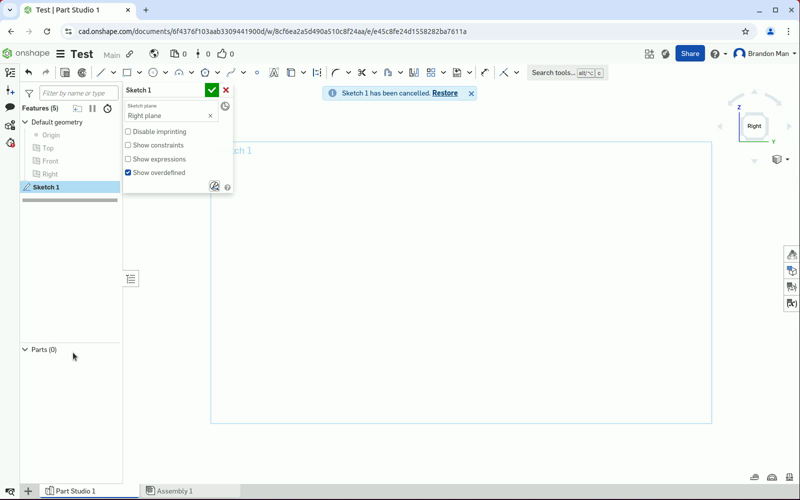
key(l)
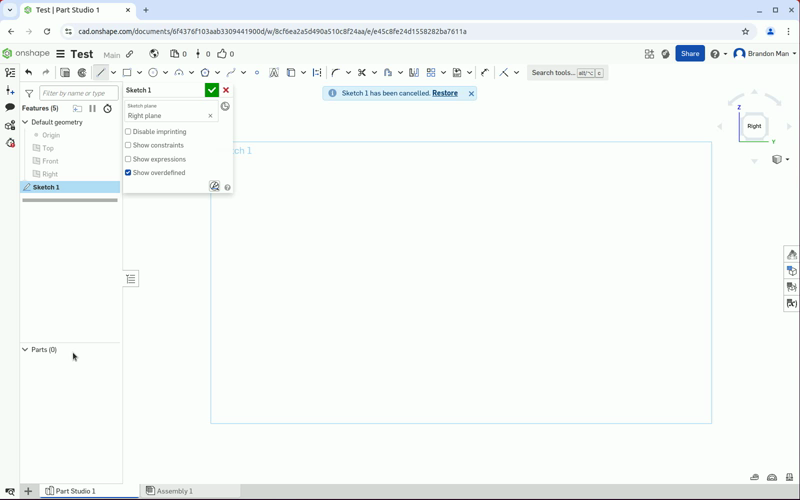
key_down(shift)
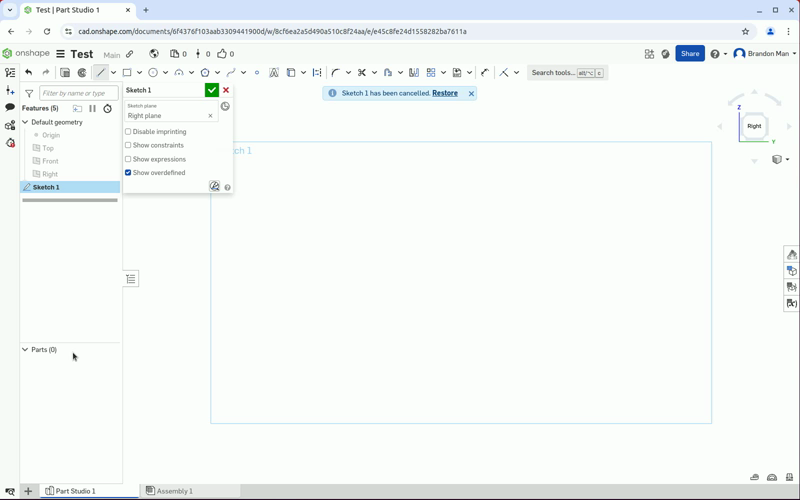
mouse_move(348, 275)
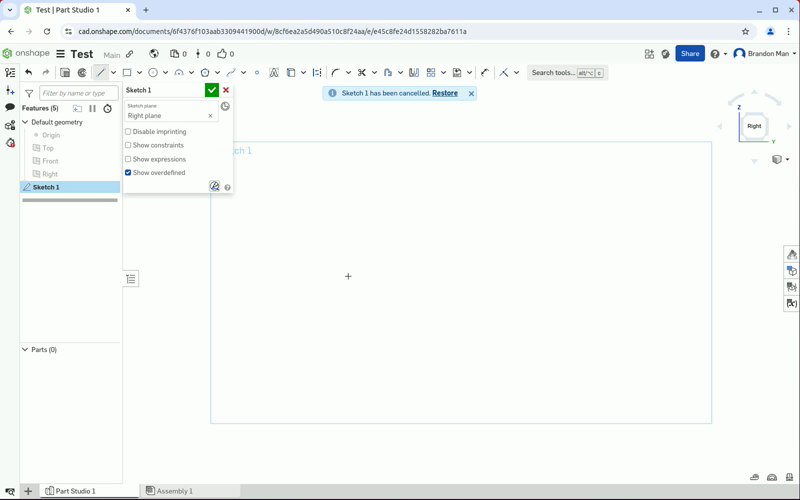
click(348, 275)
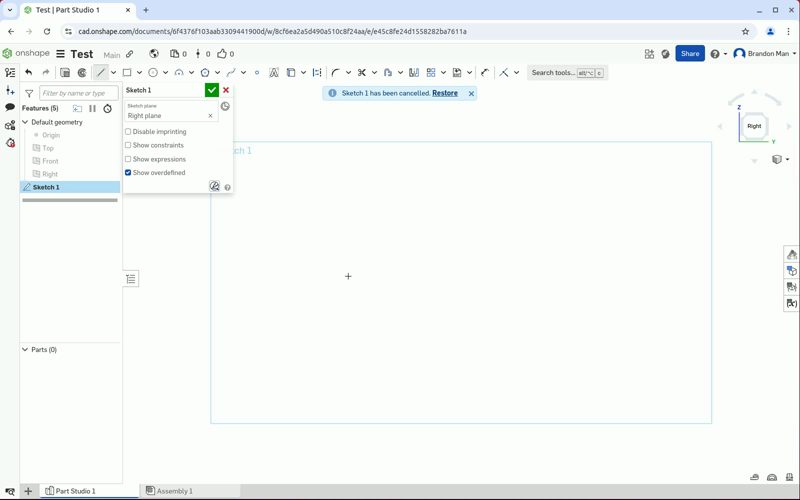
key_up(shift)
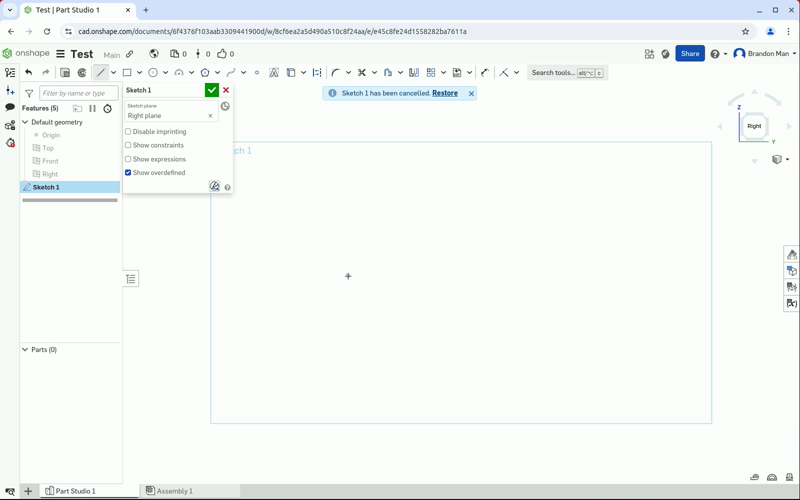
key_down(shift)
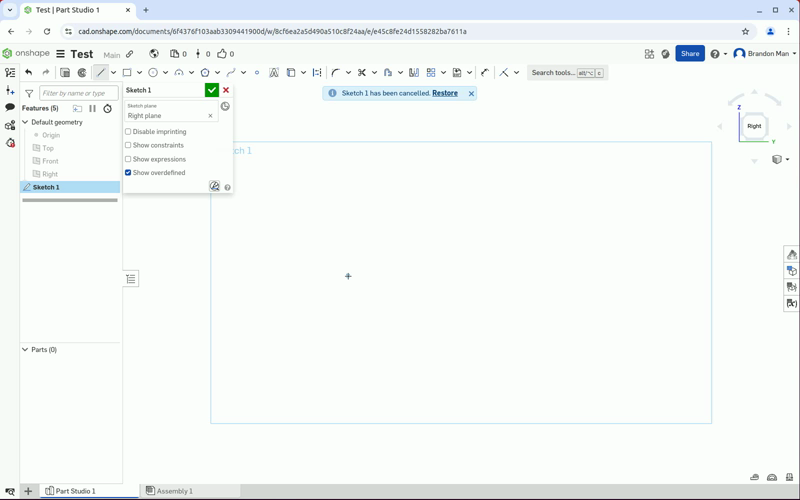
mouse_move(378, 275)
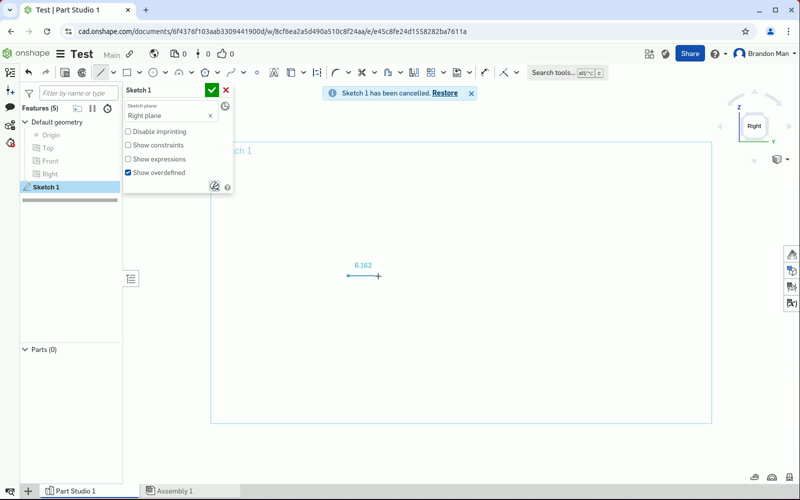
mouse_move(398, 276)
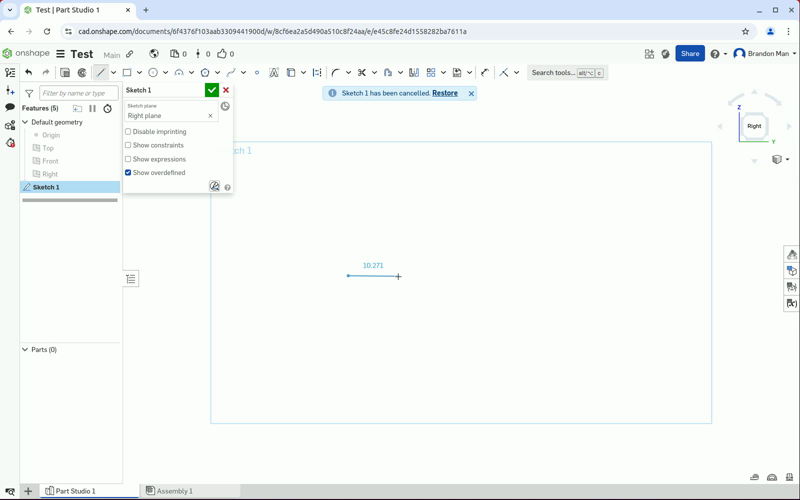
click(398, 276)
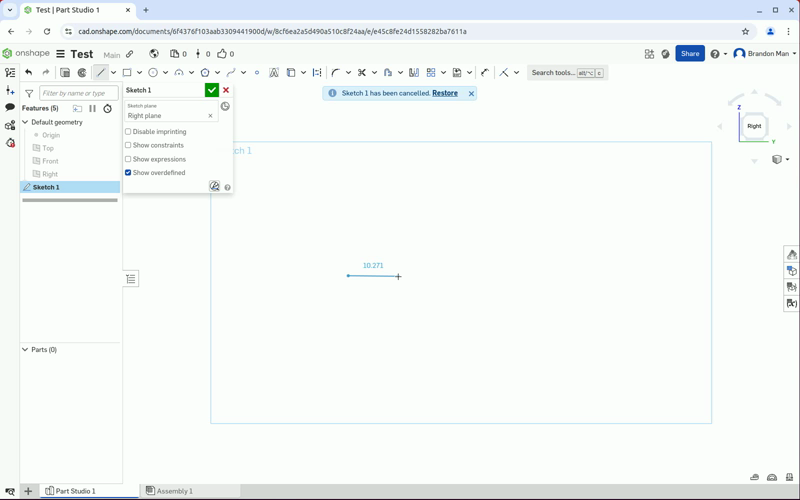
key_up(shift)
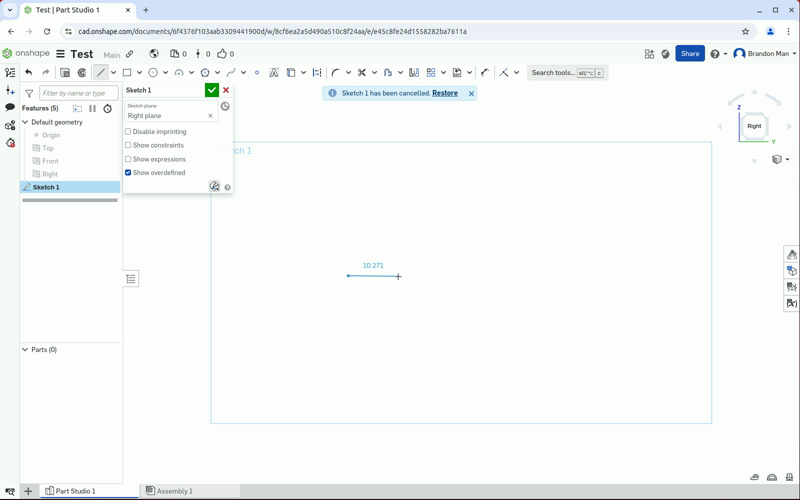
key_down(shift)
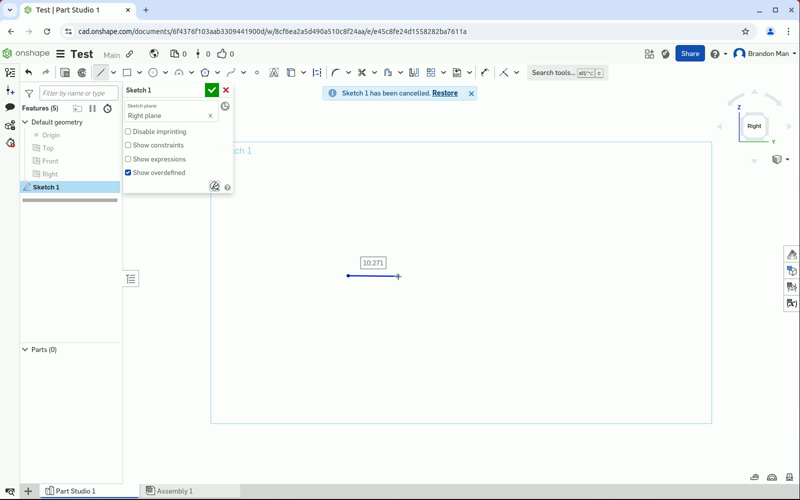
mouse_move(428, 276)
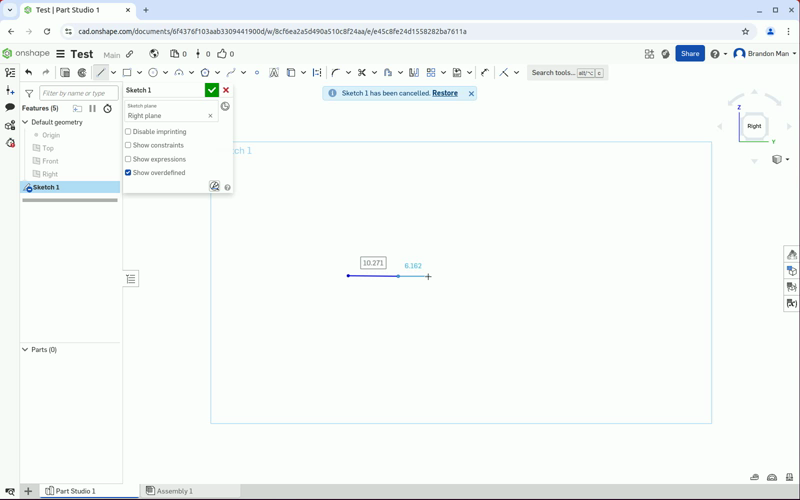
mouse_move(398, 265)
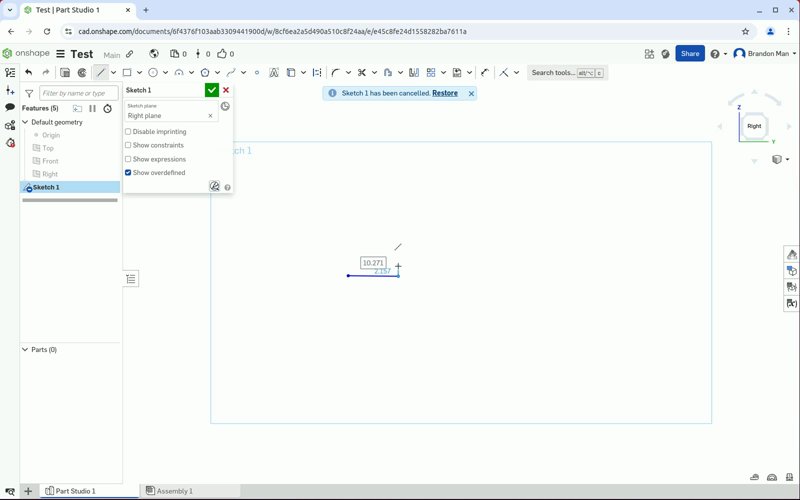
click(398, 265)
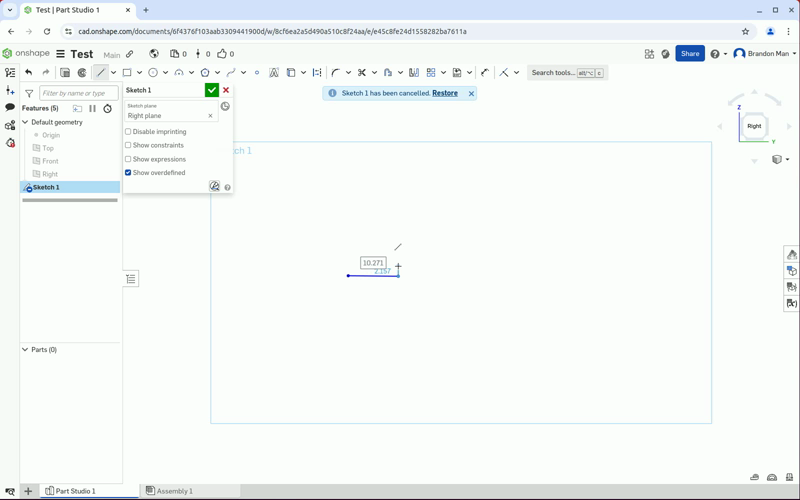
key_up(shift)
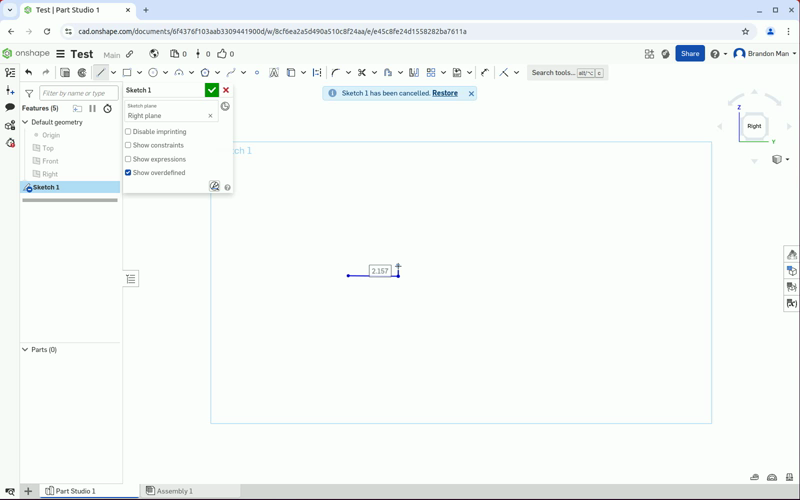
mouse_move(428, 265)
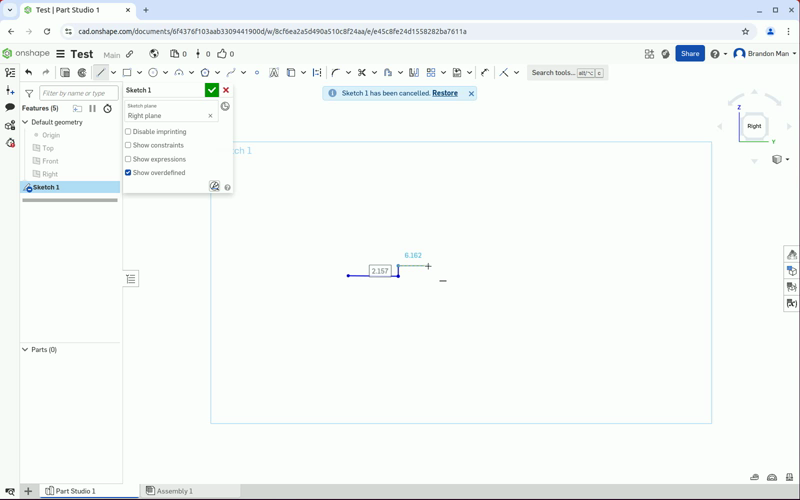
key_down(shift)
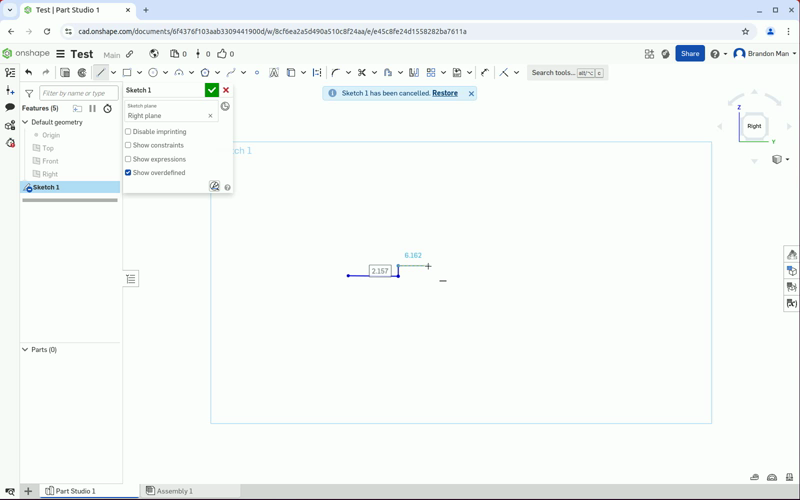
mouse_move(348, 275)
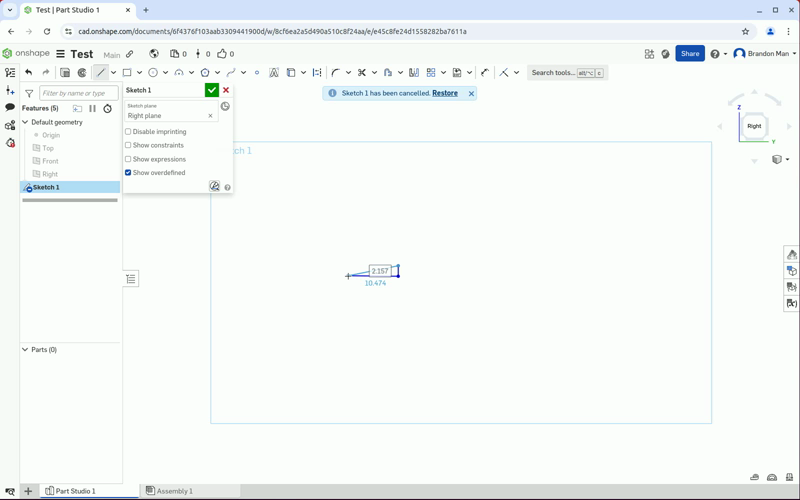
key_up(shift)
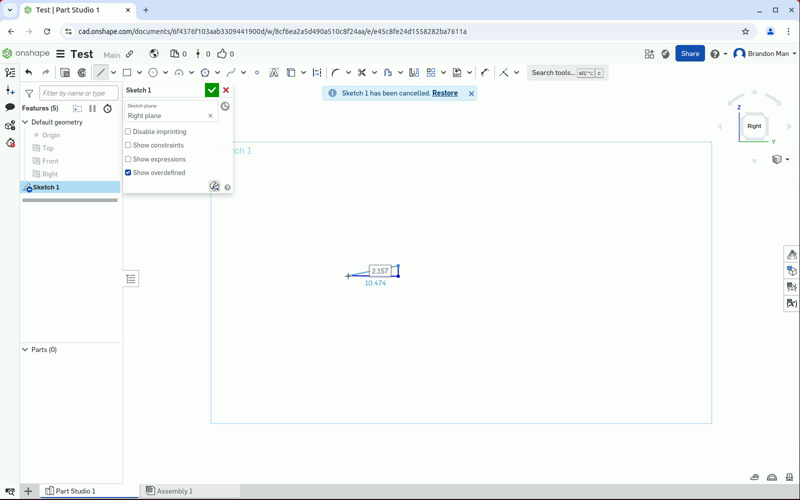
click(348, 275)
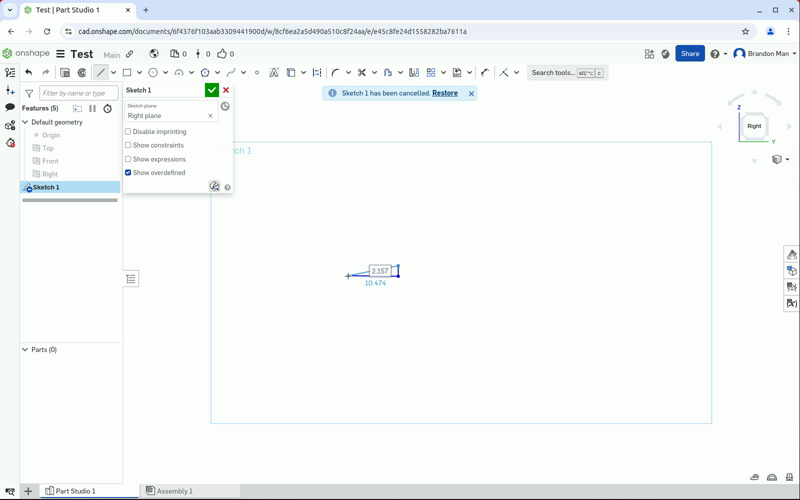
key(esc)
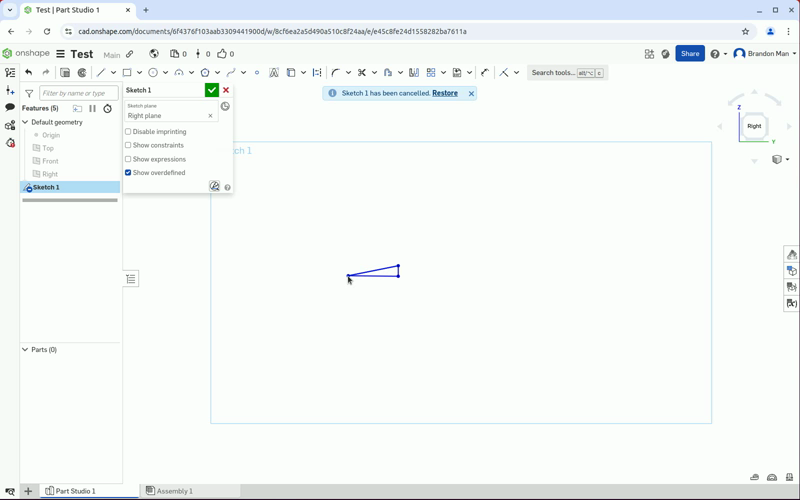
mouse_move(384, 274)
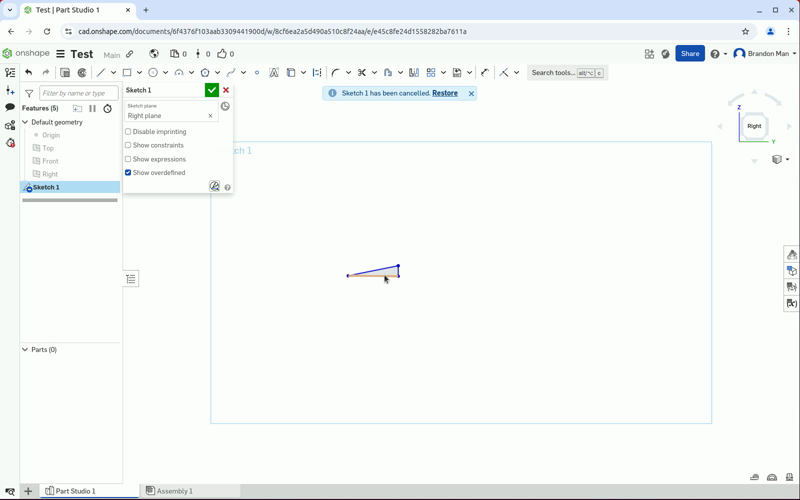
scroll(6)
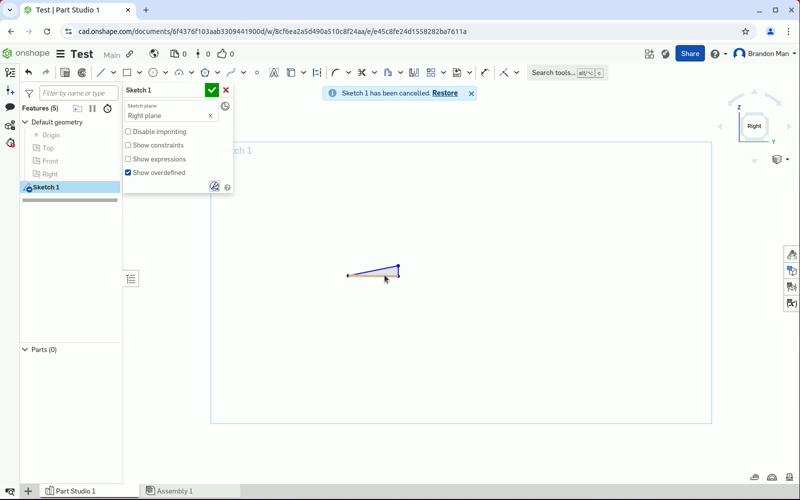
scroll(6)
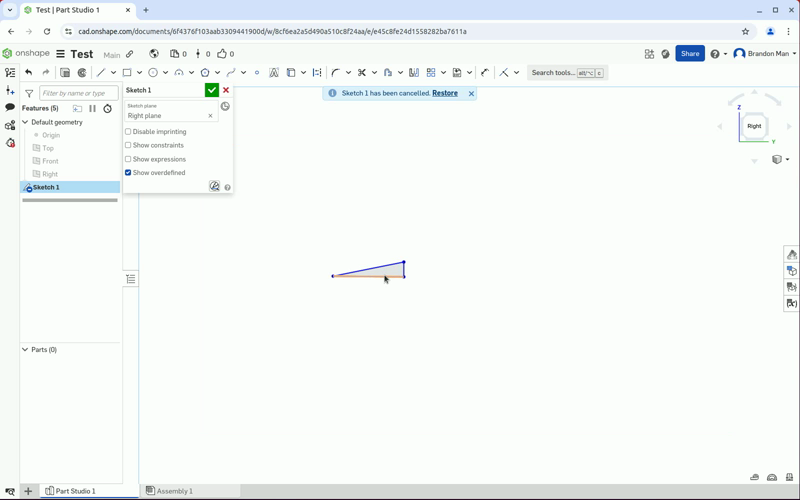
scroll(6)
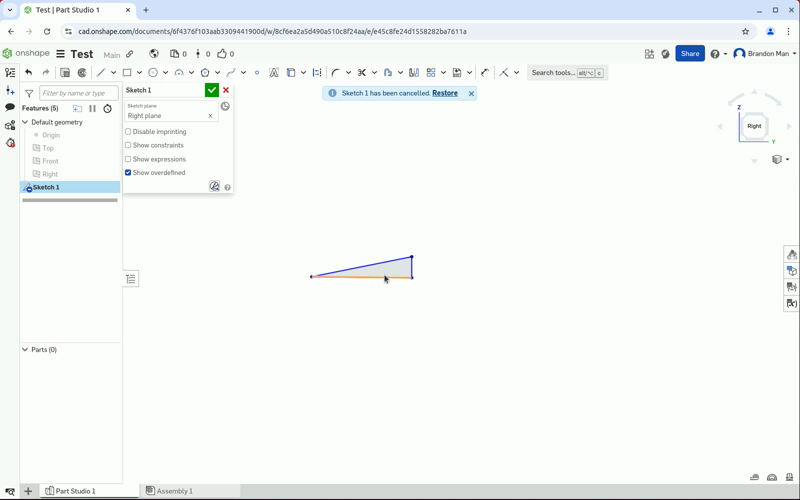
scroll(6)
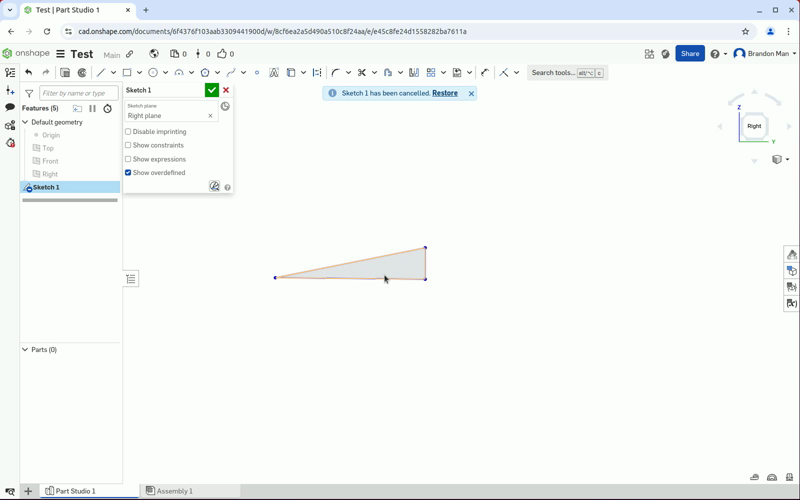
scroll(6)
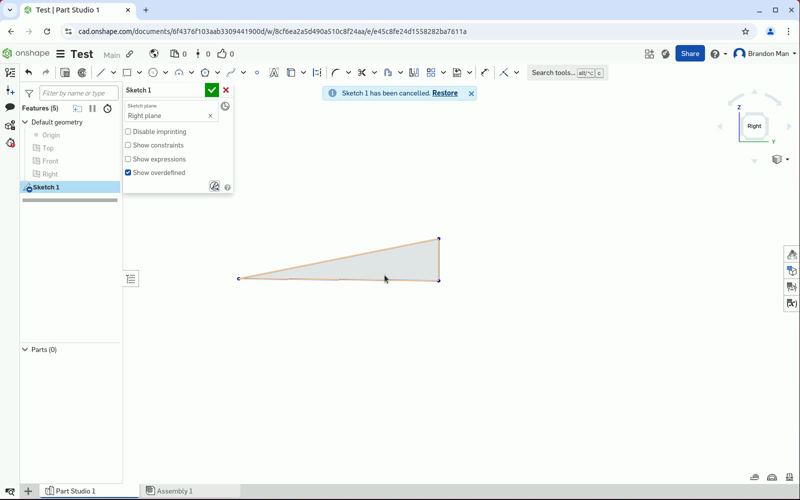
scroll(6)
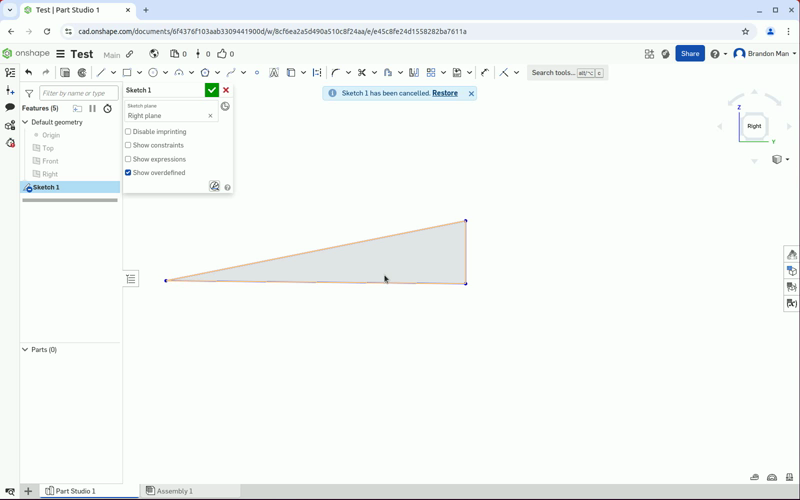
scroll(6)
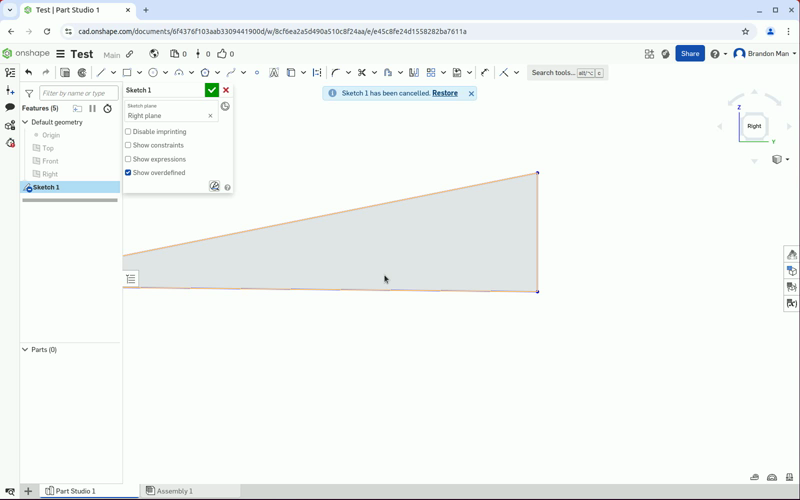
click(384, 274)
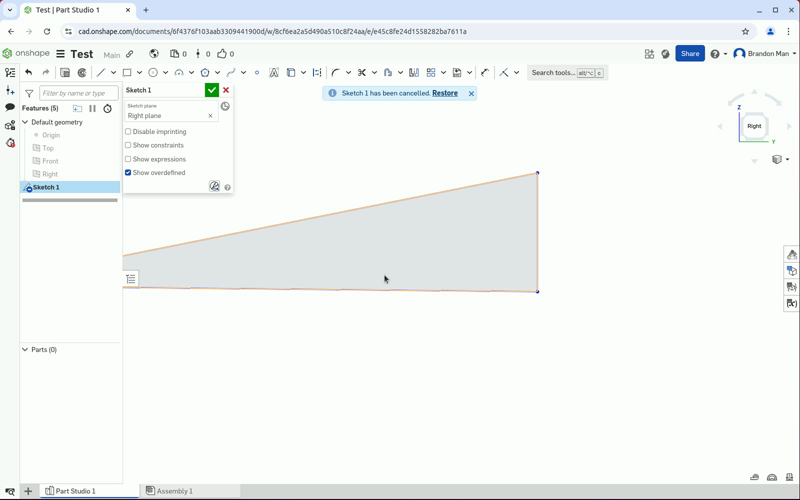
scroll(-6)
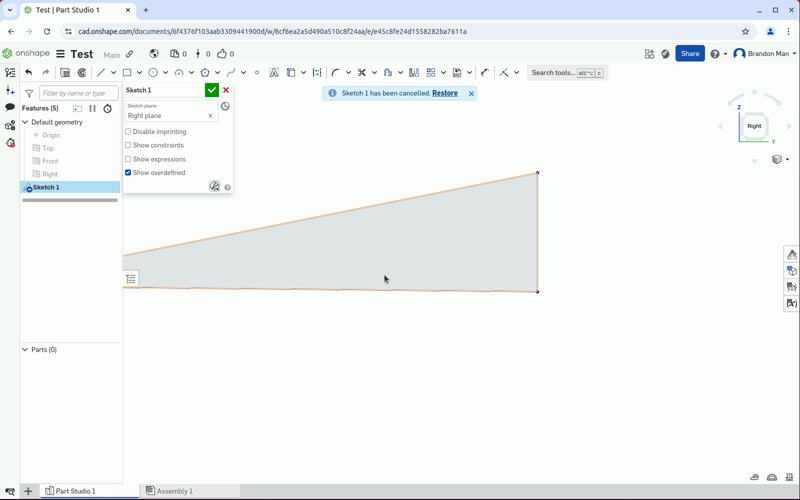
scroll(-6)
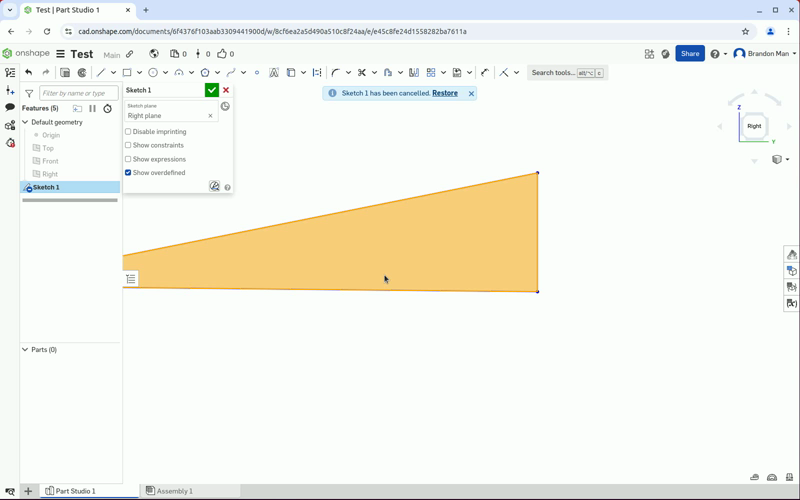
scroll(-6)
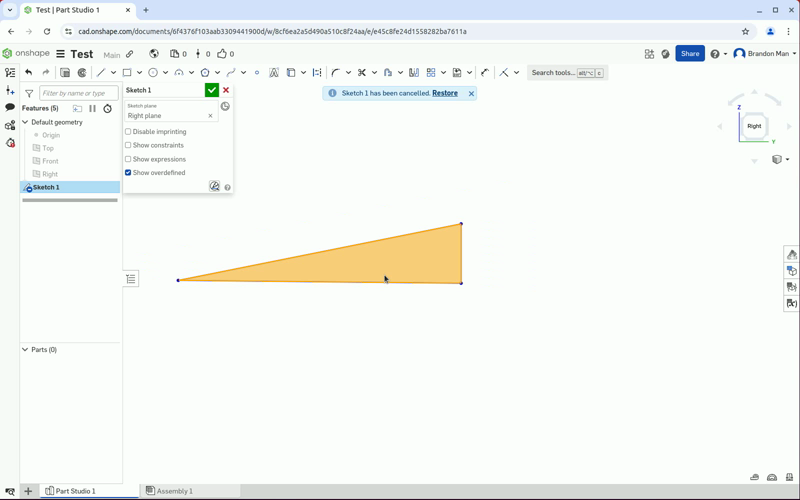
scroll(-6)
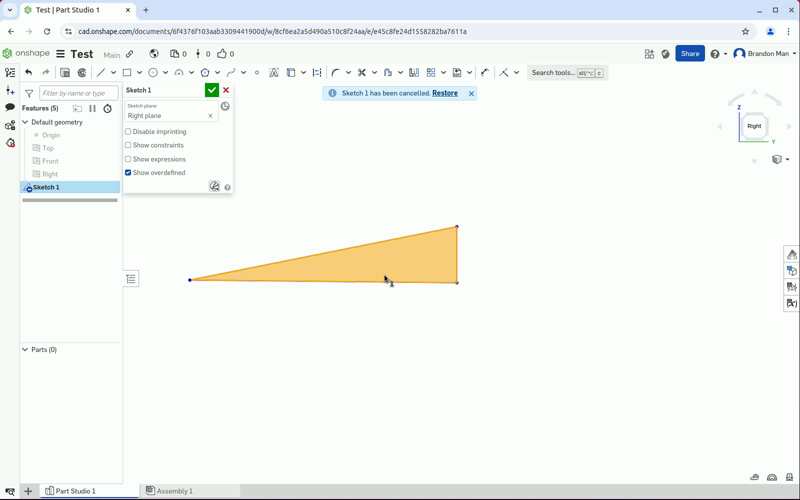
scroll(-6)
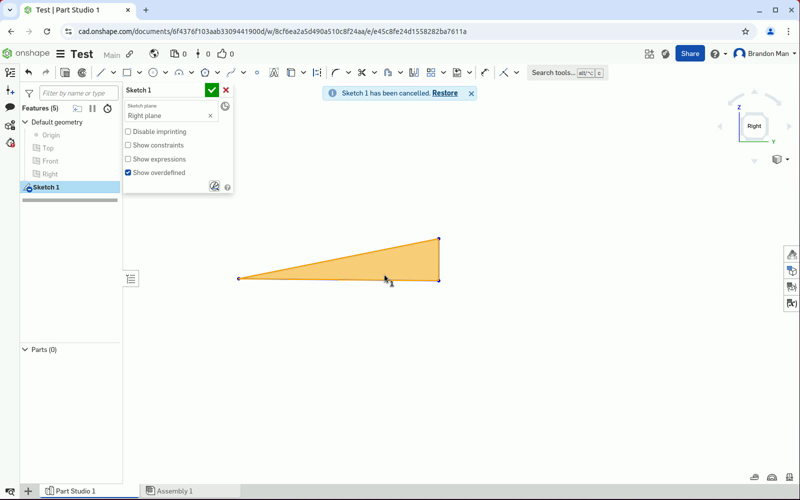
scroll(-6)
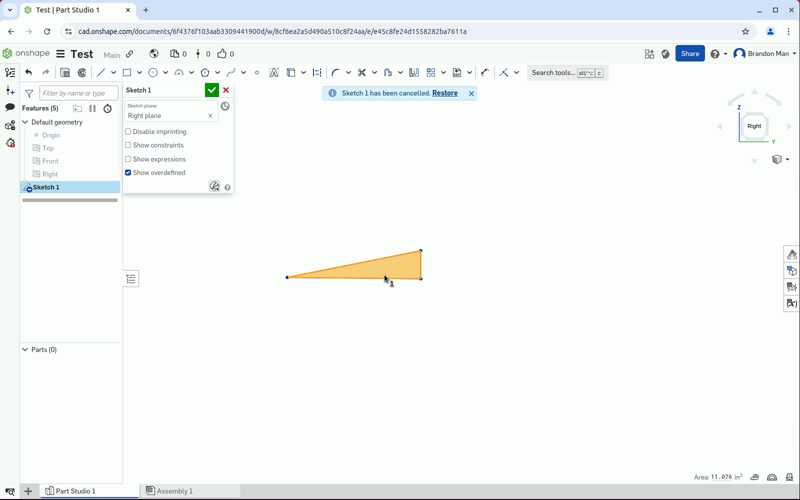
scroll(-6)
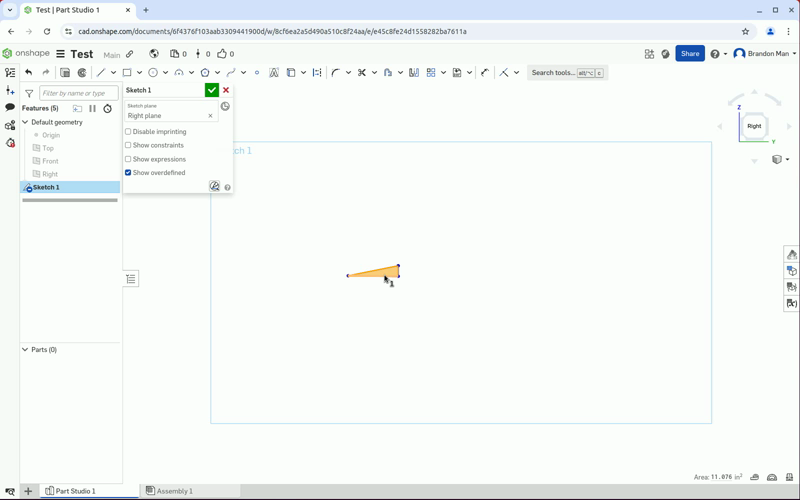
mouse_move(73, 352)
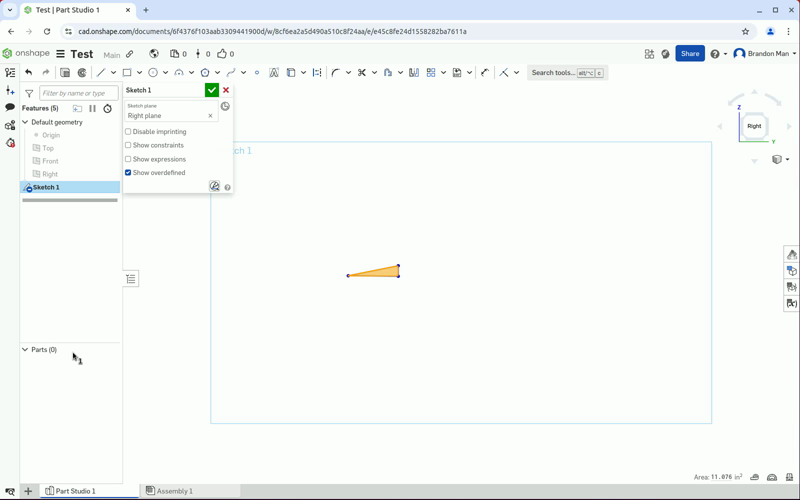
key(shift+y)
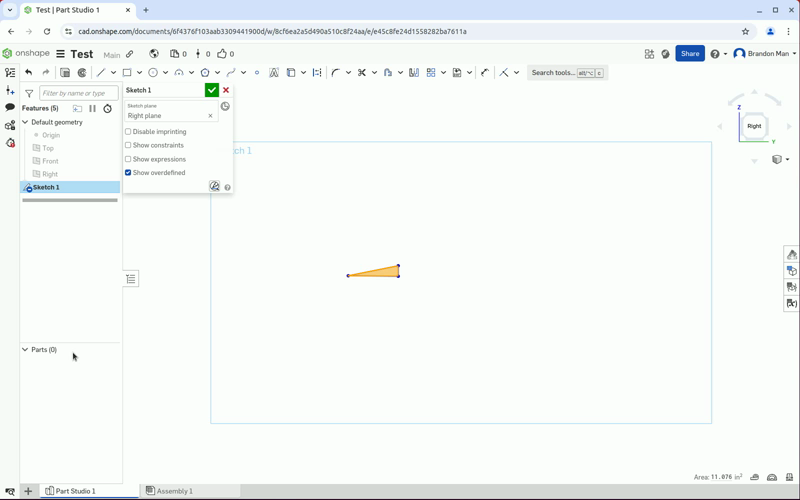
key(shift+e)
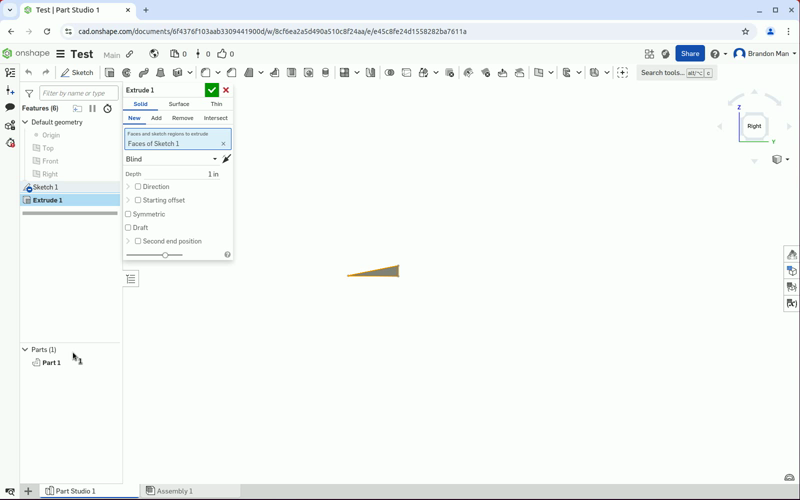
mouse_move(143, 106)
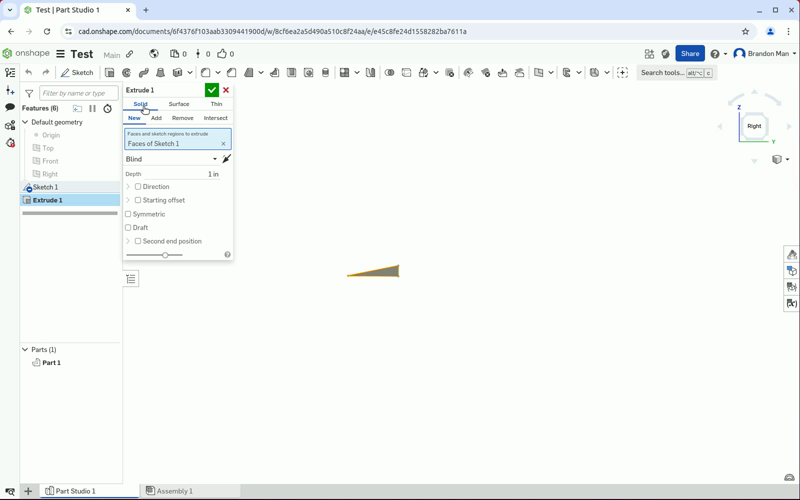
click(143, 106)
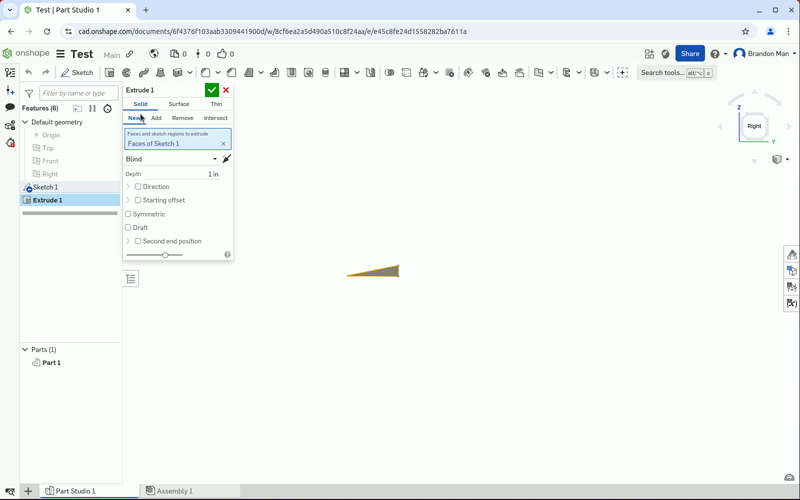
mouse_move(137, 120)
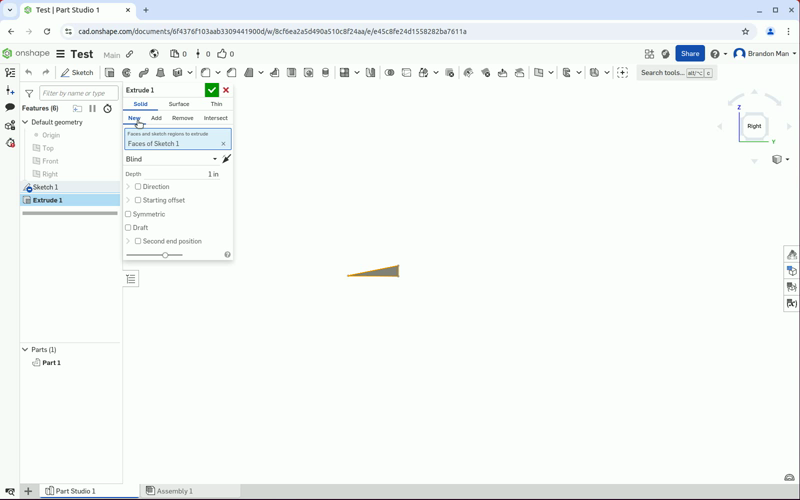
click(137, 120)
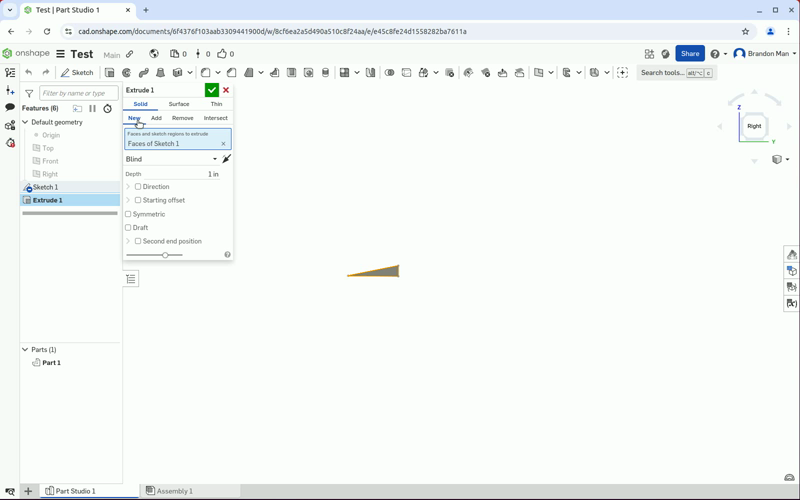
key(tab, 4)
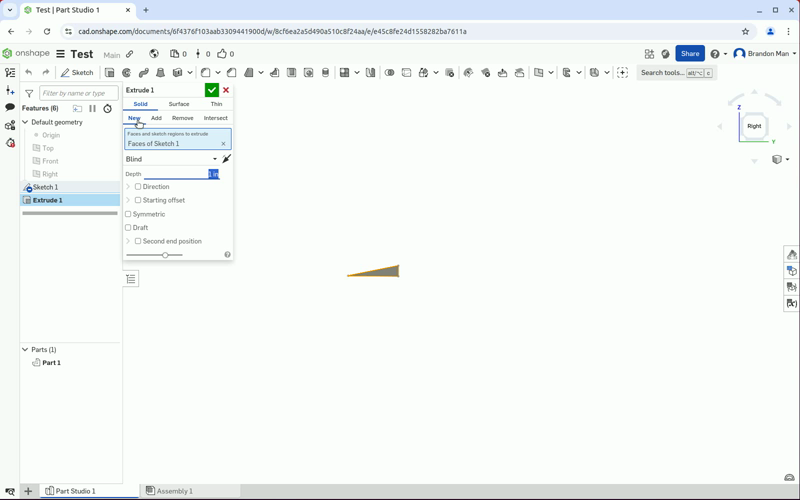
text(7.221)
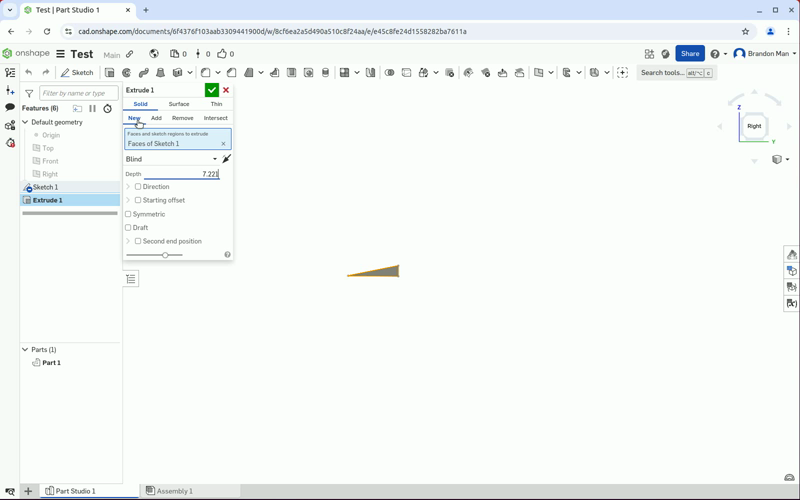
key(enter)
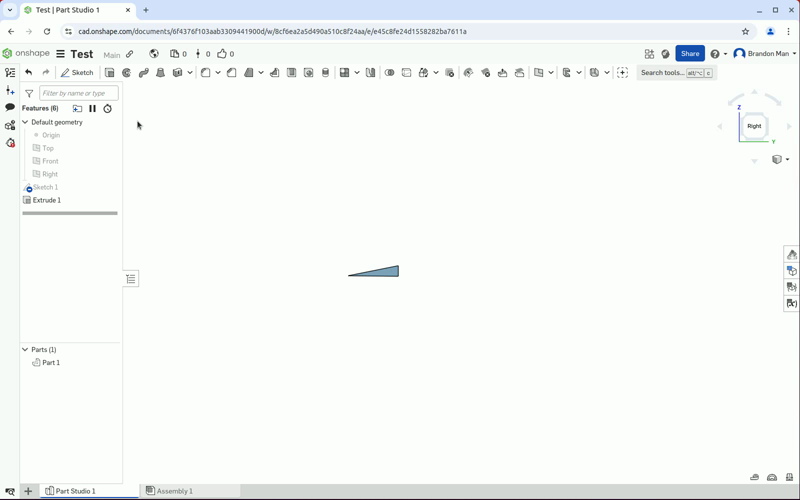
key(shift+h)
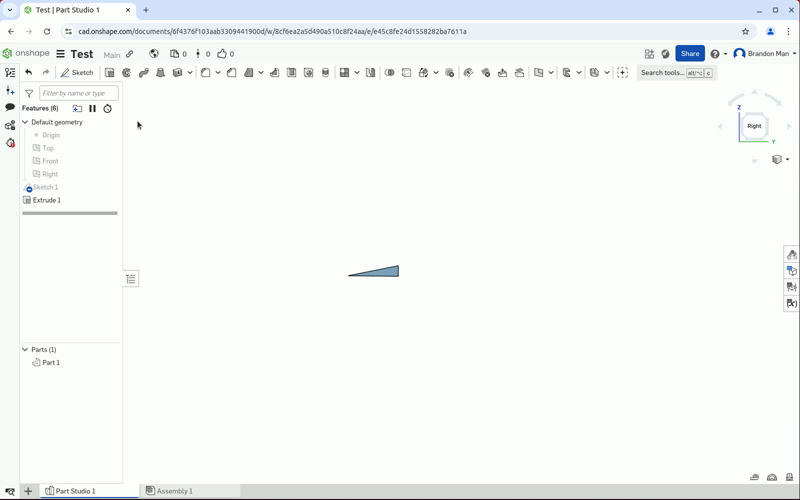
key(shift+h)
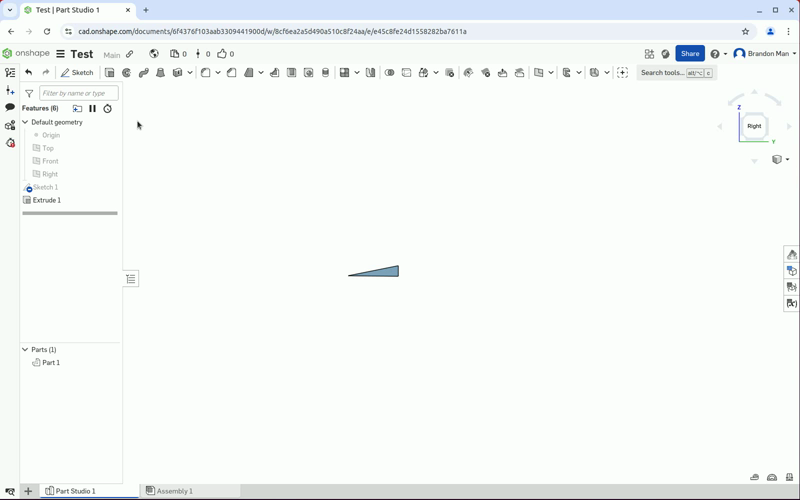
mouse_move(73, 189)
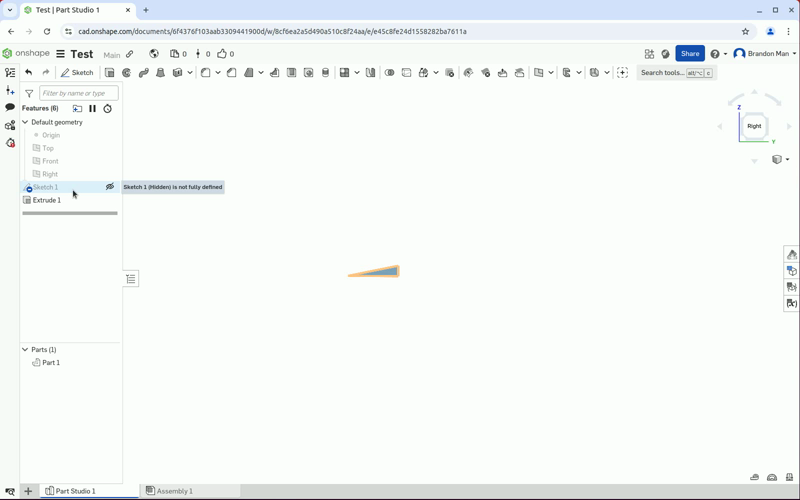
click(73, 189)
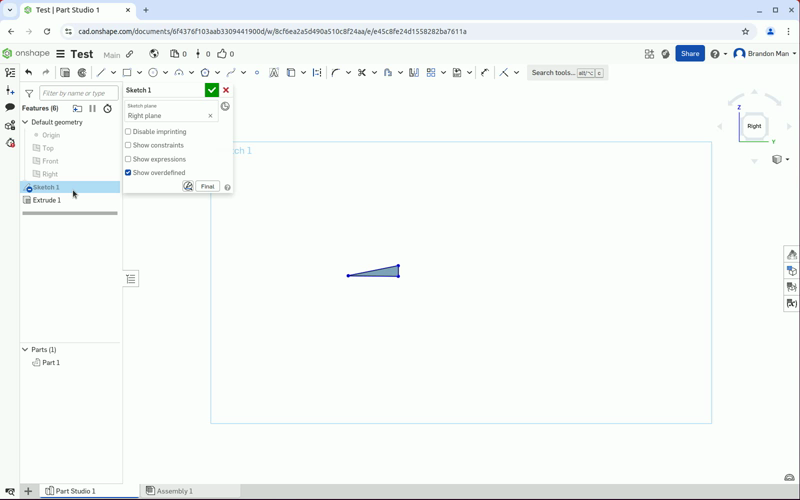
mouse_move(229, 92)
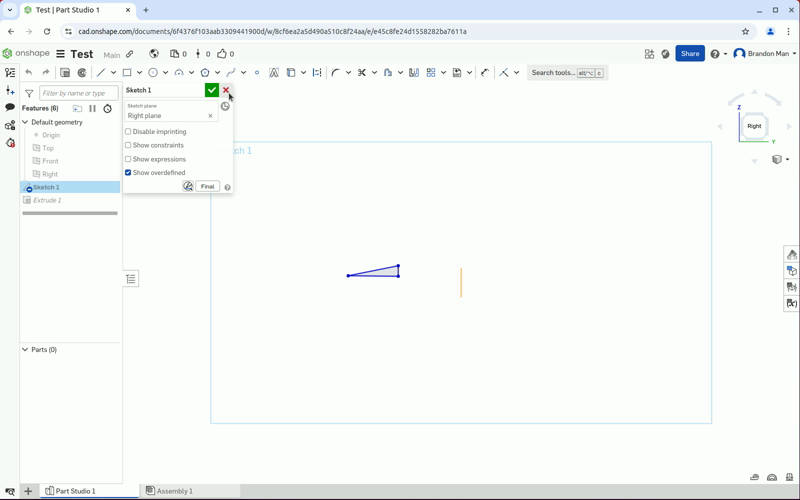
click(229, 92)
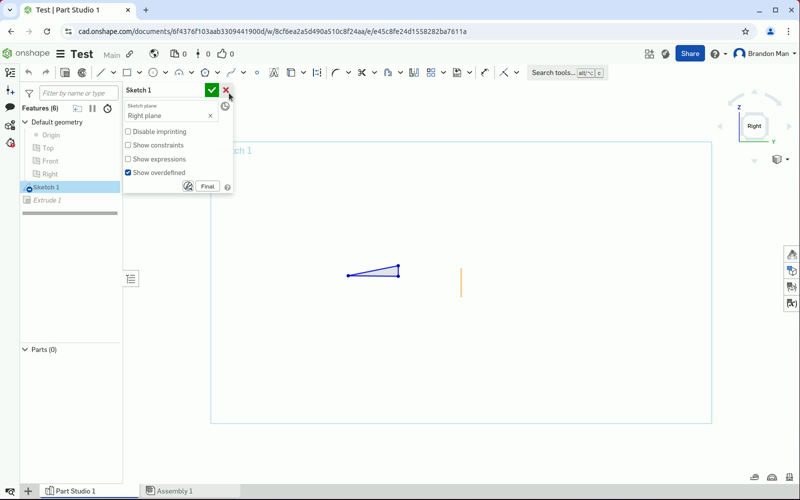
key(shift+s)
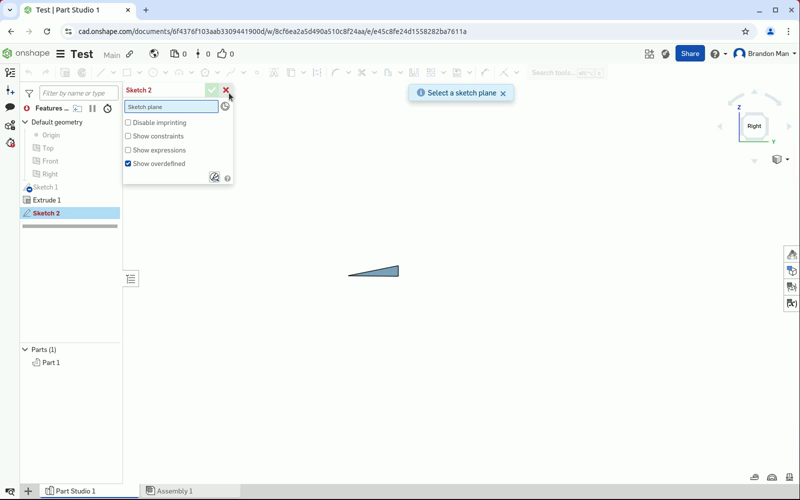
mouse_move(73, 176)
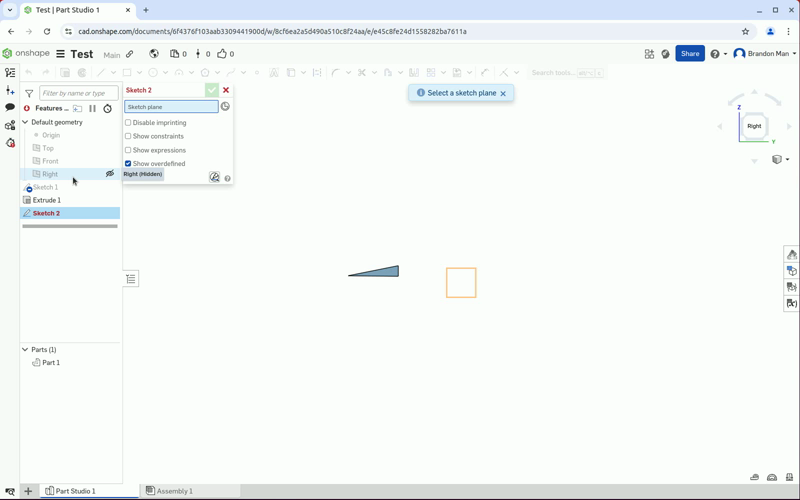
click(73, 176)
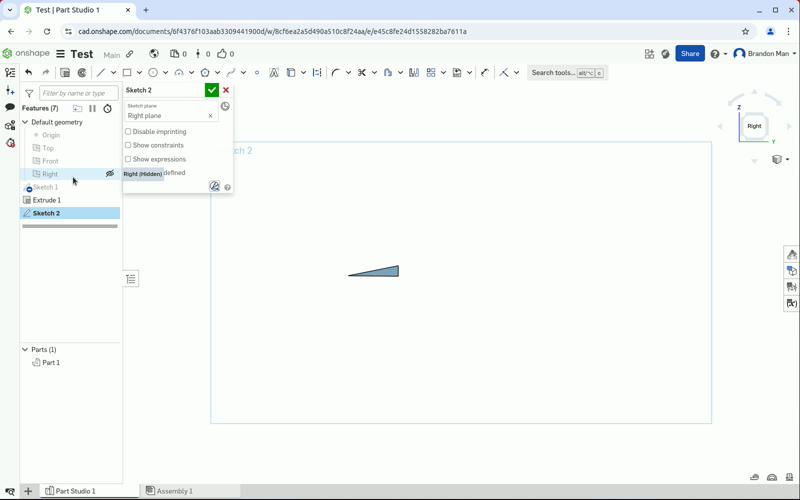
mouse_move(73, 352)
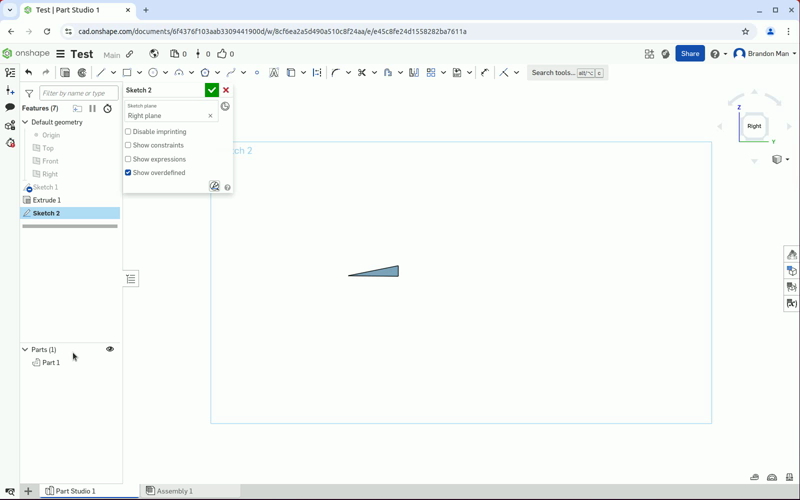
key(y)
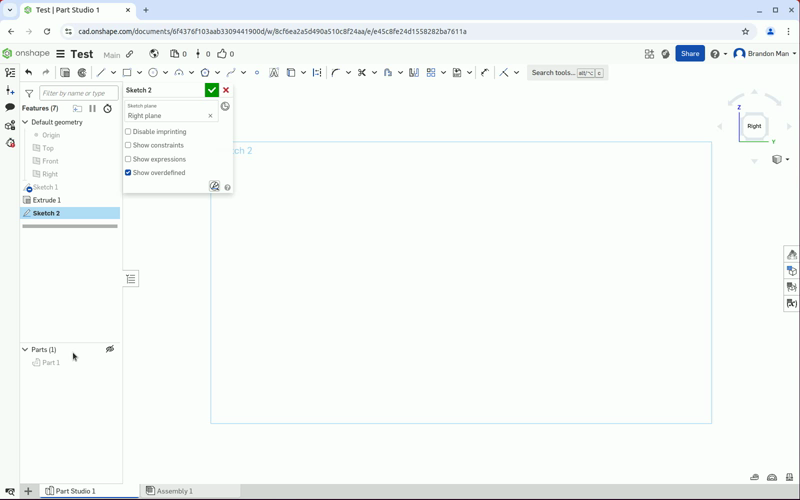
key(l)
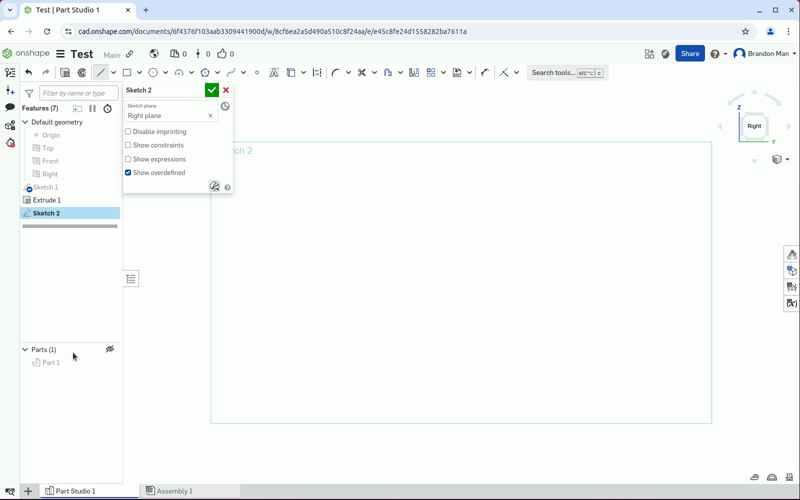
key_down(shift)
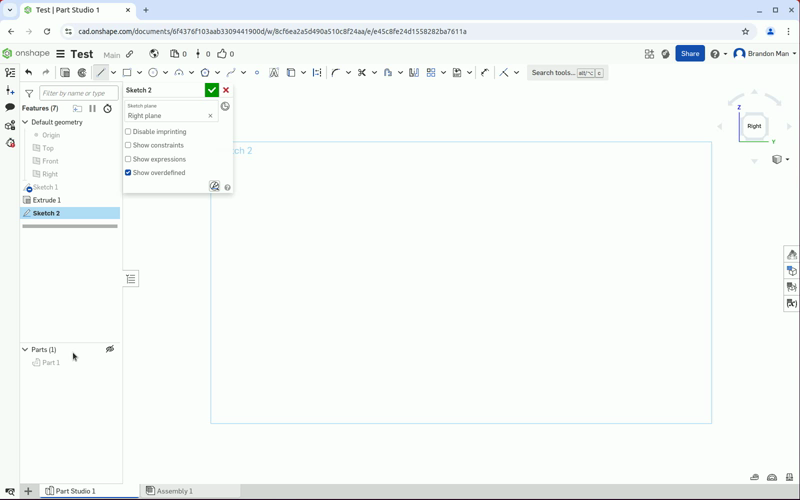
mouse_move(524, 275)
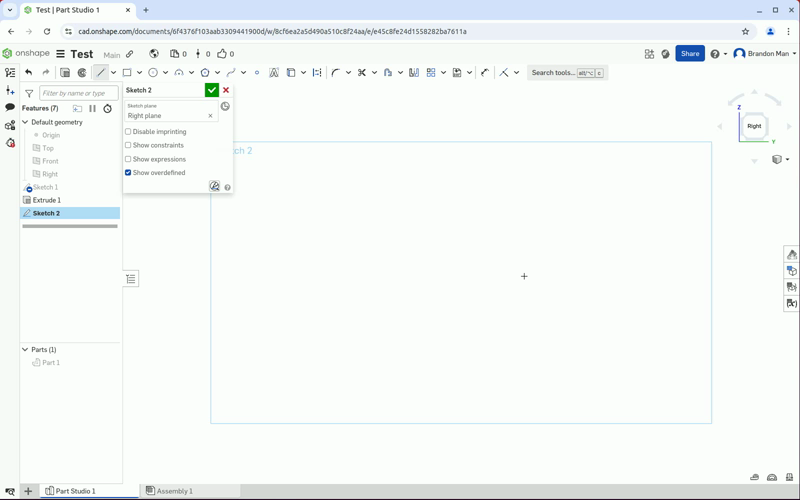
click(524, 275)
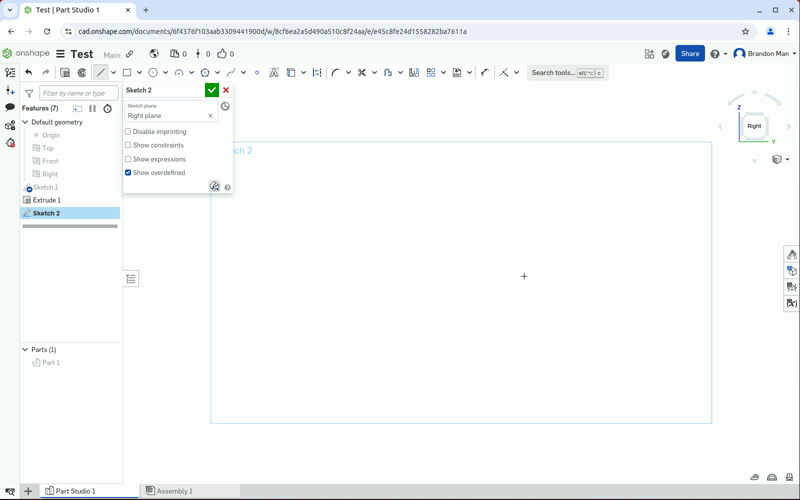
key_up(shift)
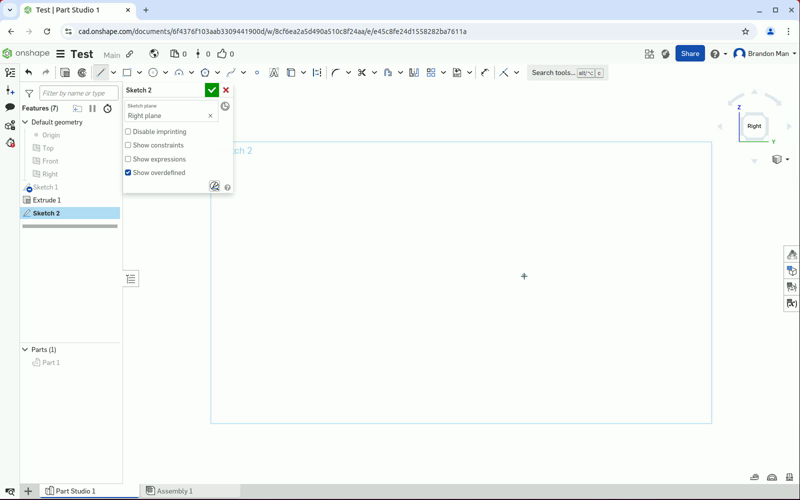
key_down(shift)
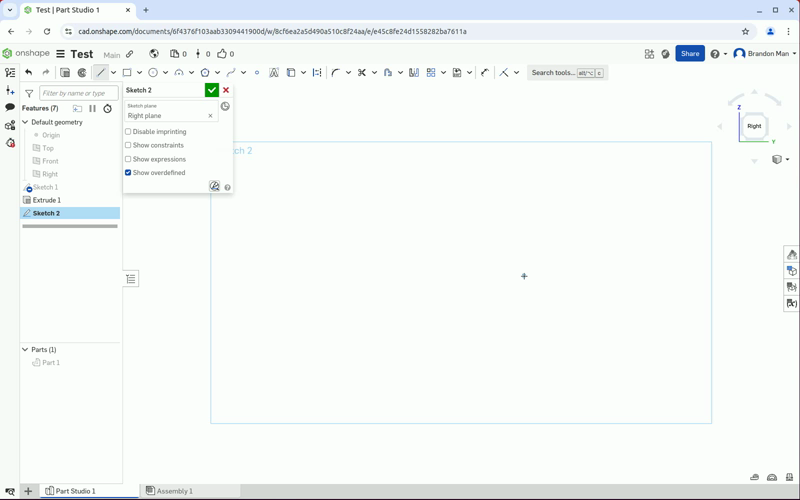
mouse_move(554, 275)
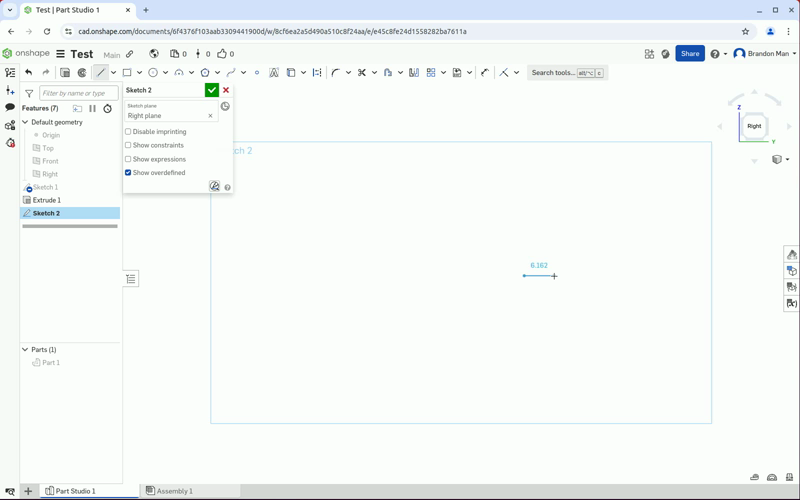
mouse_move(573, 276)
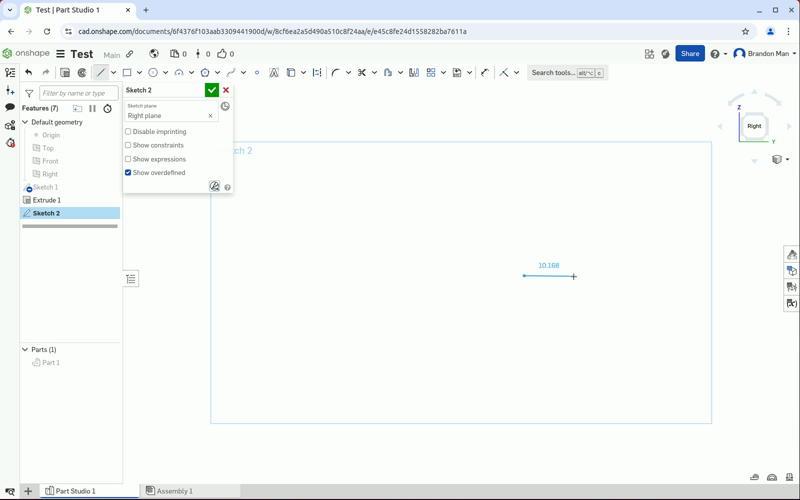
click(573, 276)
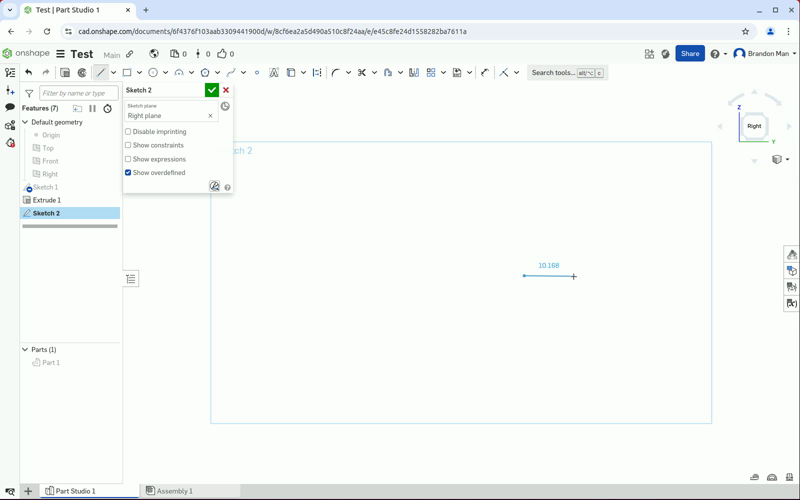
key_up(shift)
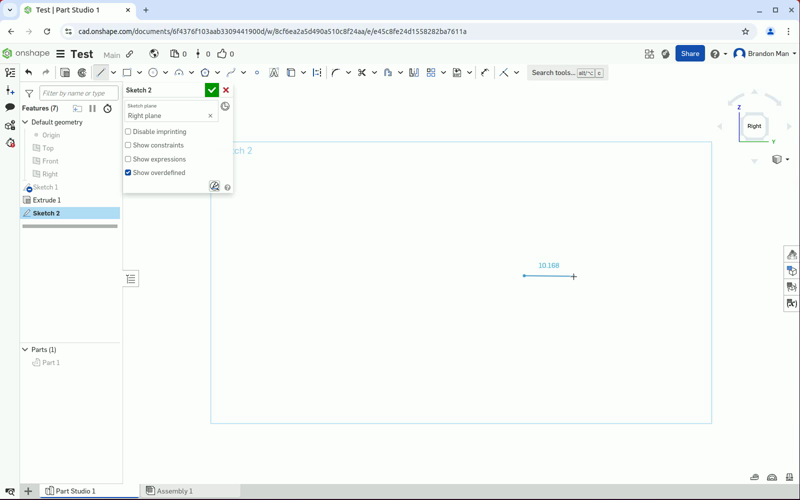
key_down(shift)
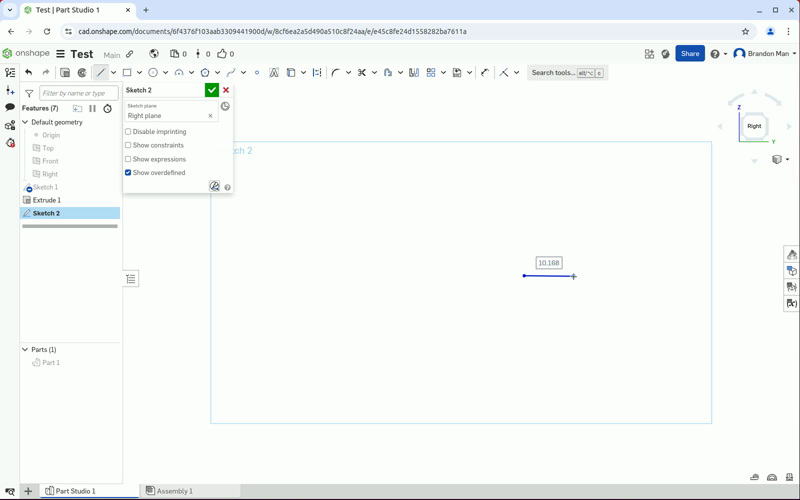
mouse_move(589, 276)
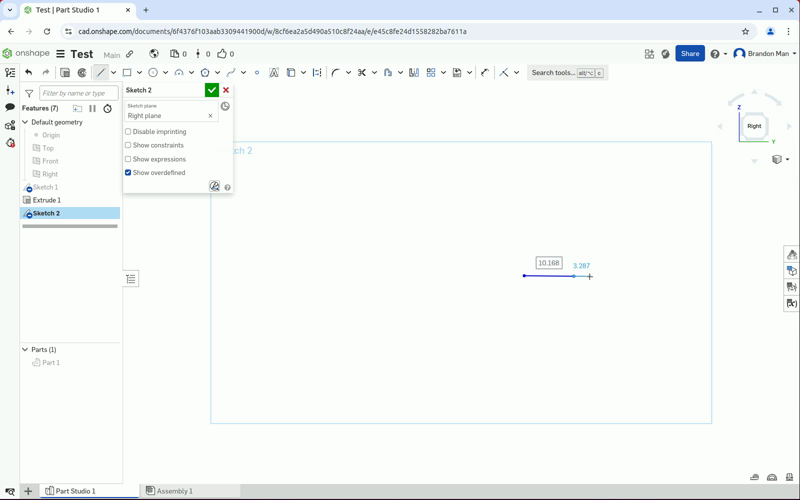
mouse_move(573, 228)
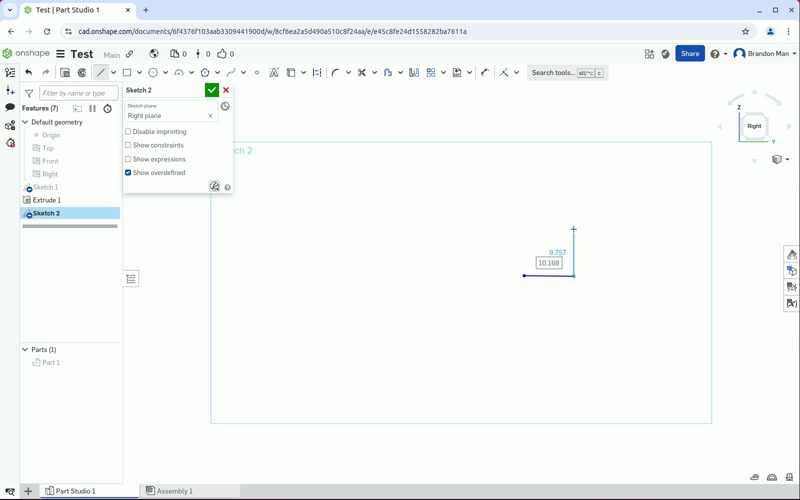
click(573, 228)
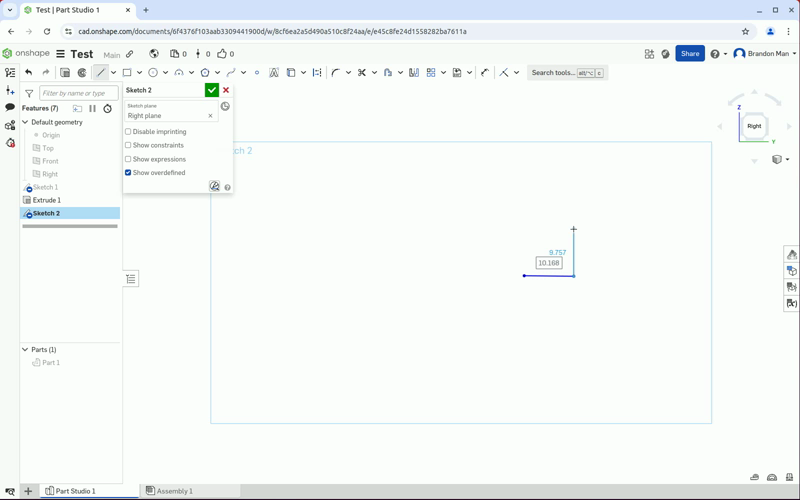
key_up(shift)
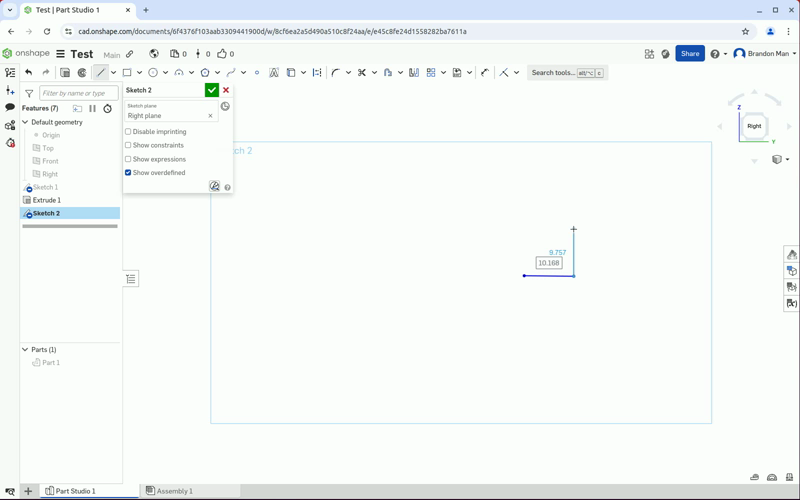
key_down(shift)
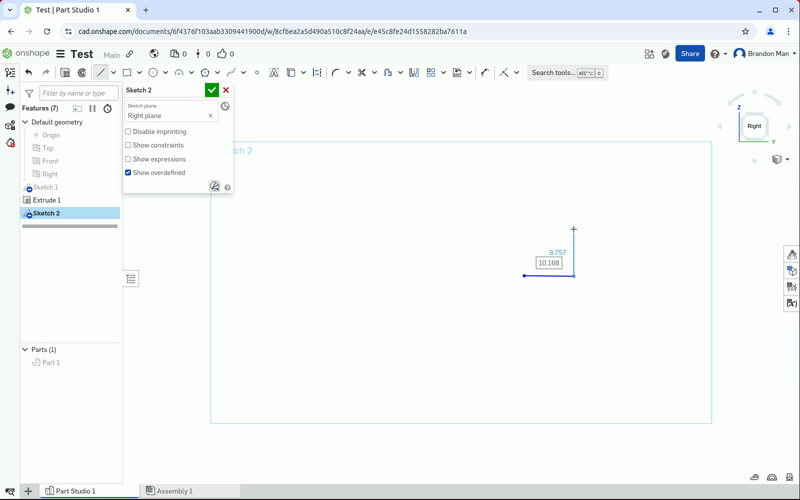
mouse_move(589, 228)
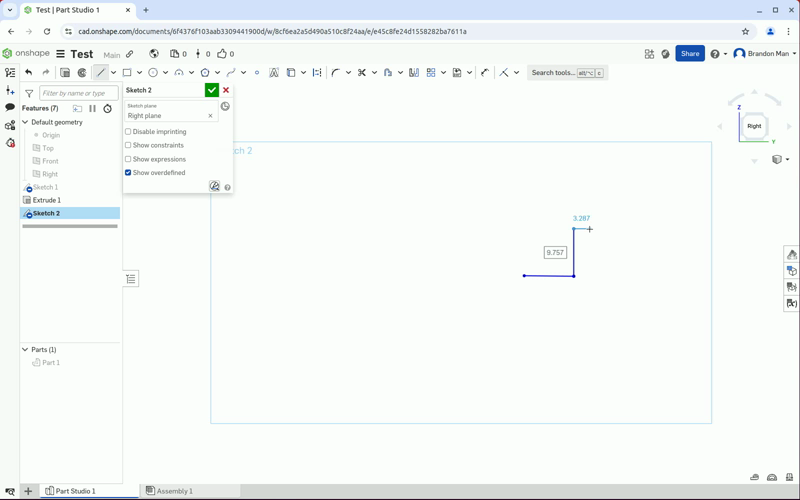
mouse_move(524, 239)
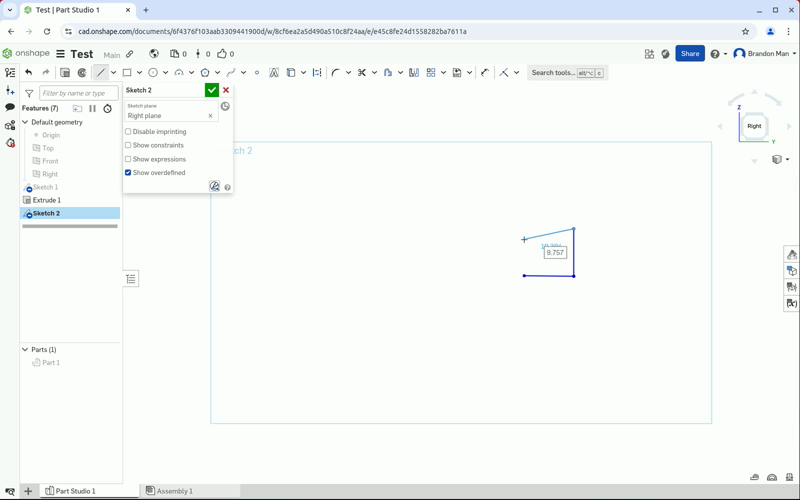
click(524, 239)
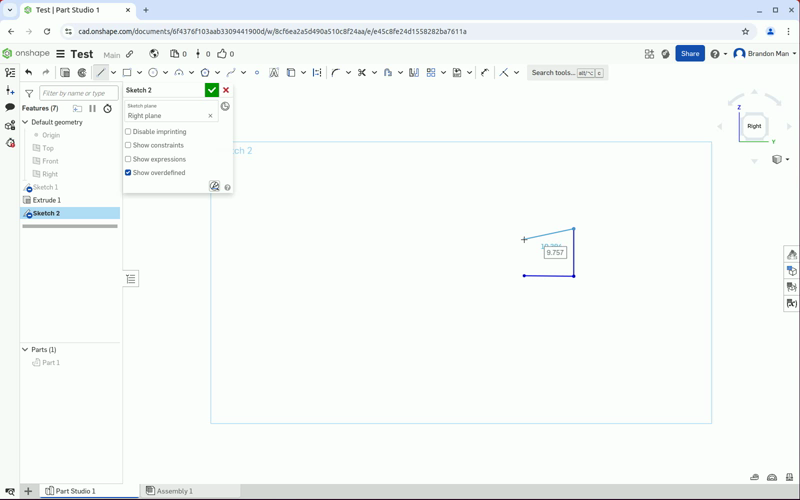
key_up(shift)
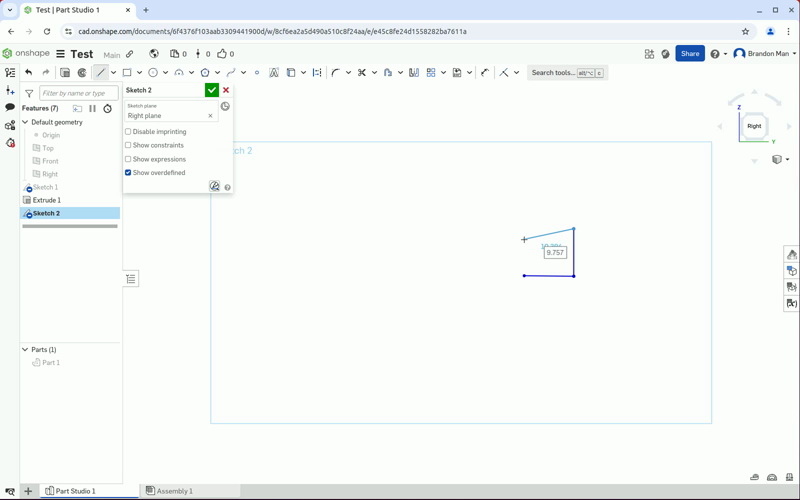
mouse_move(554, 239)
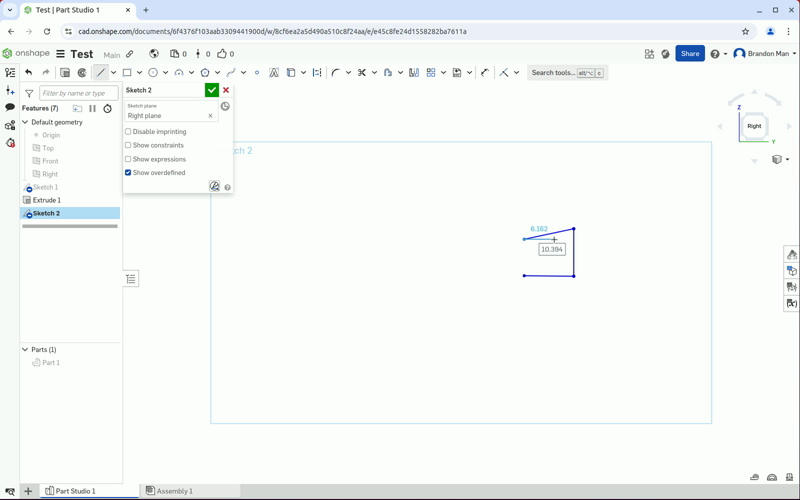
key_down(shift)
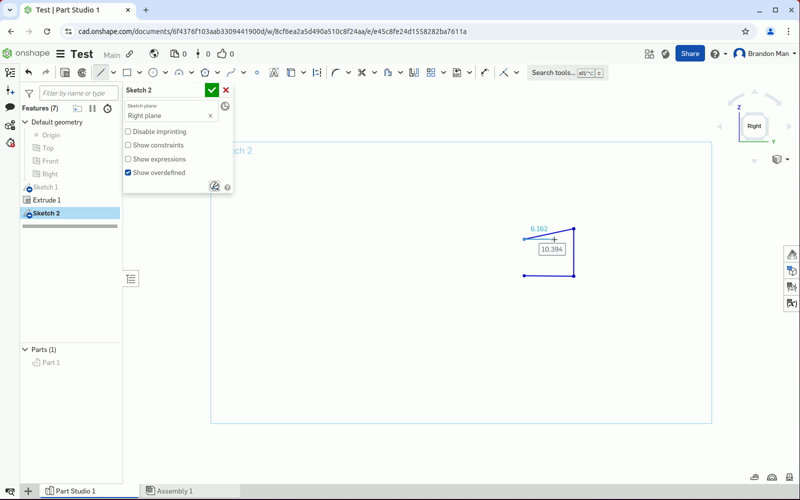
mouse_move(524, 275)
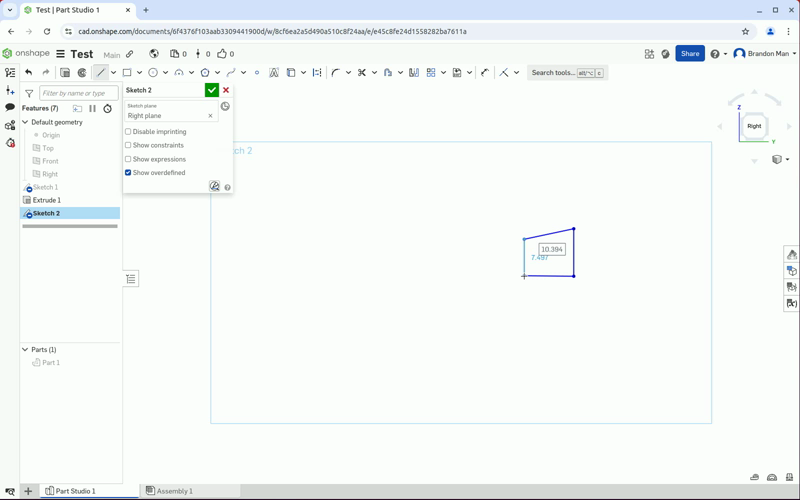
key_up(shift)
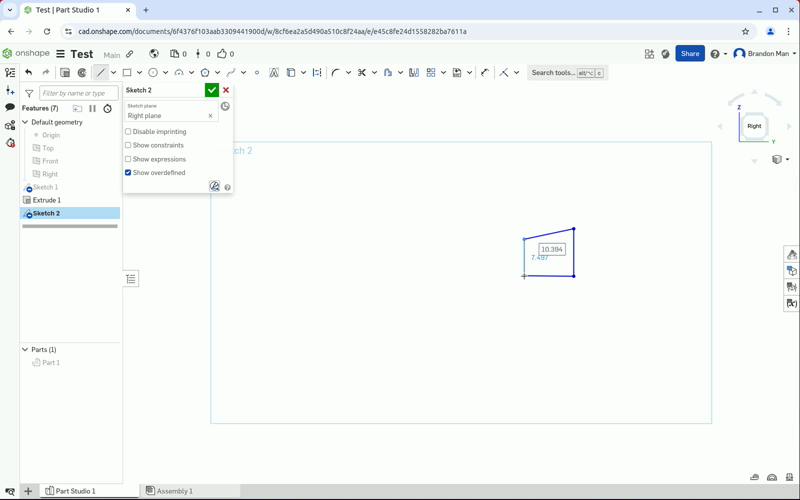
click(524, 275)
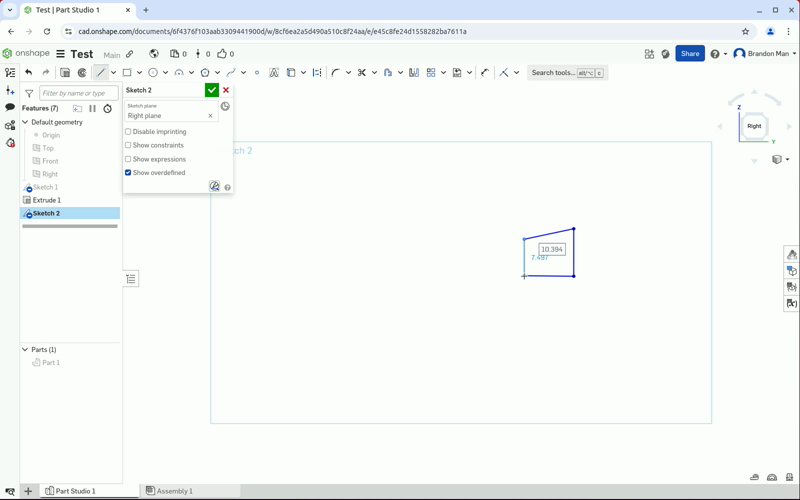
key(esc)
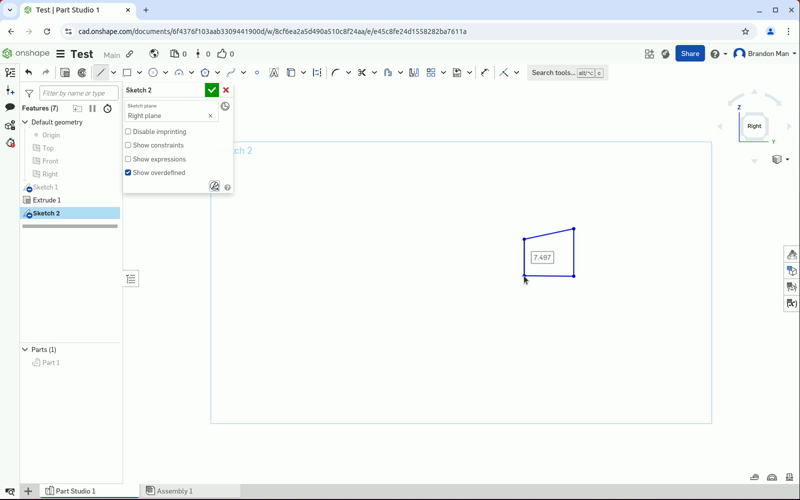
key(c)
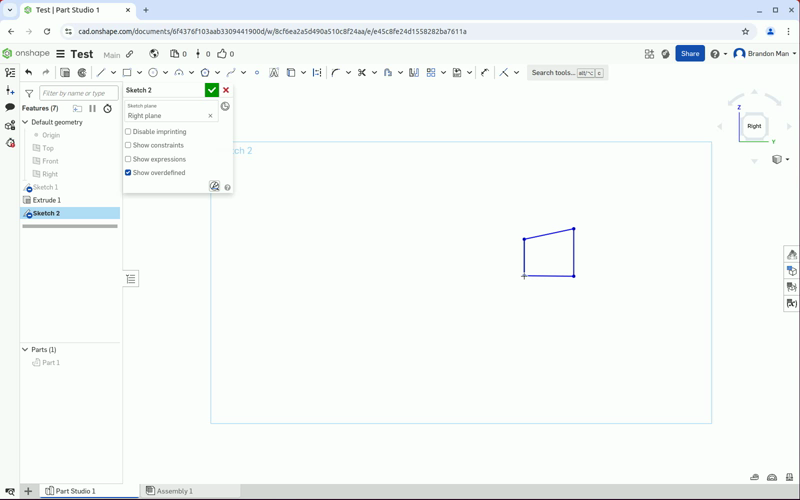
key_down(shift)
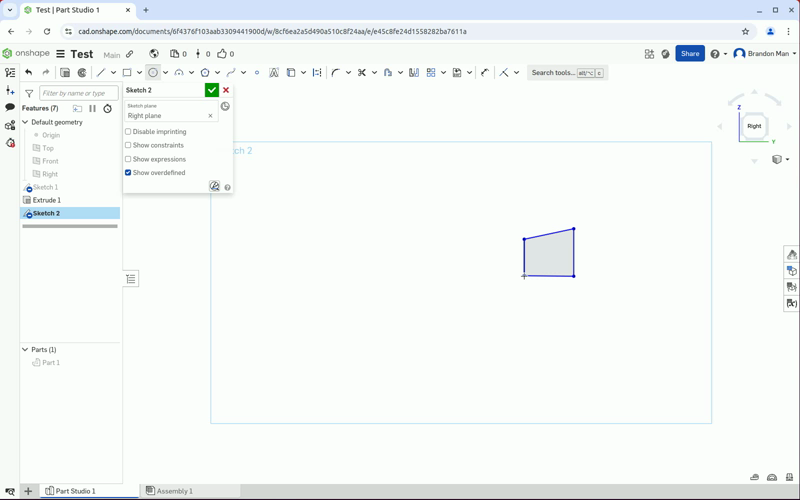
mouse_move(549, 255)
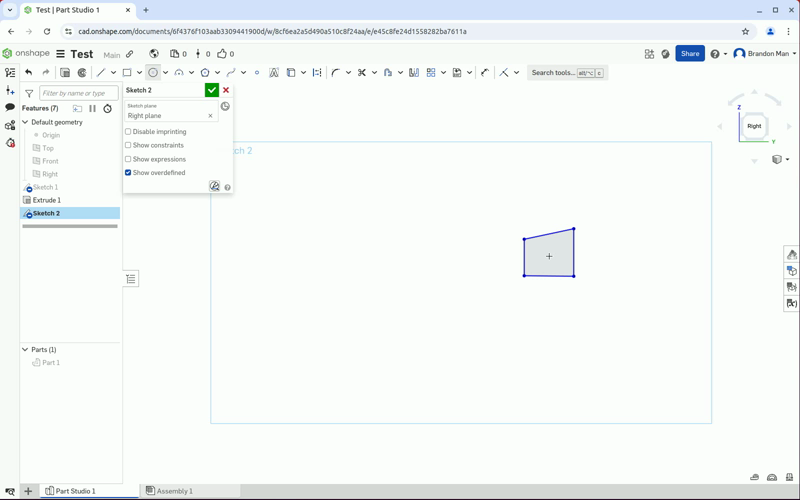
click(549, 255)
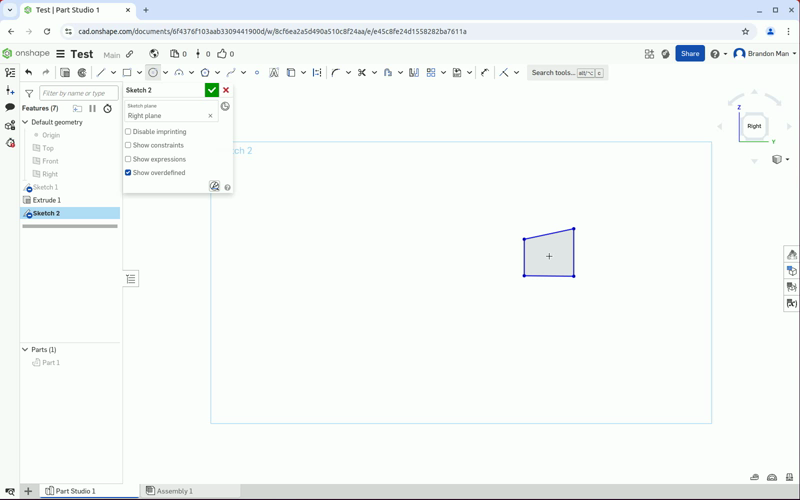
key_up(shift)
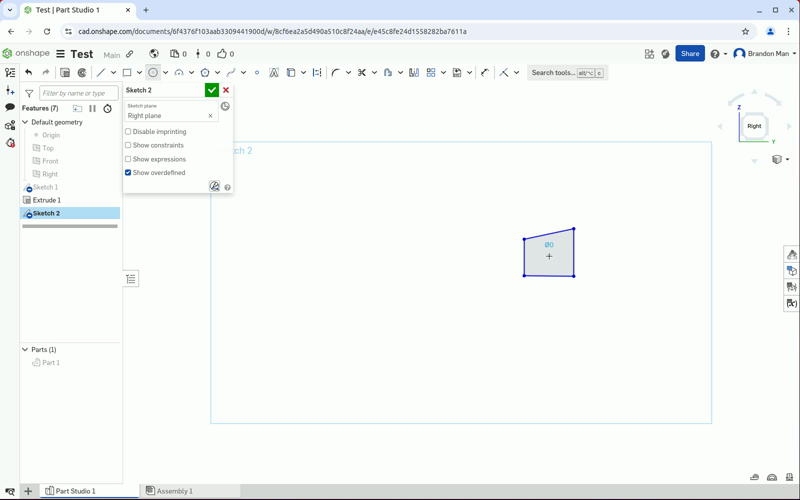
mouse_move(563, 255)
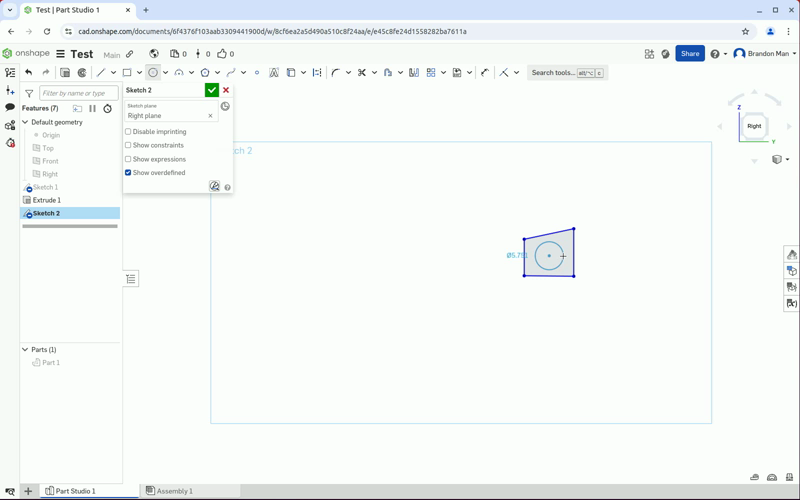
click(563, 255)
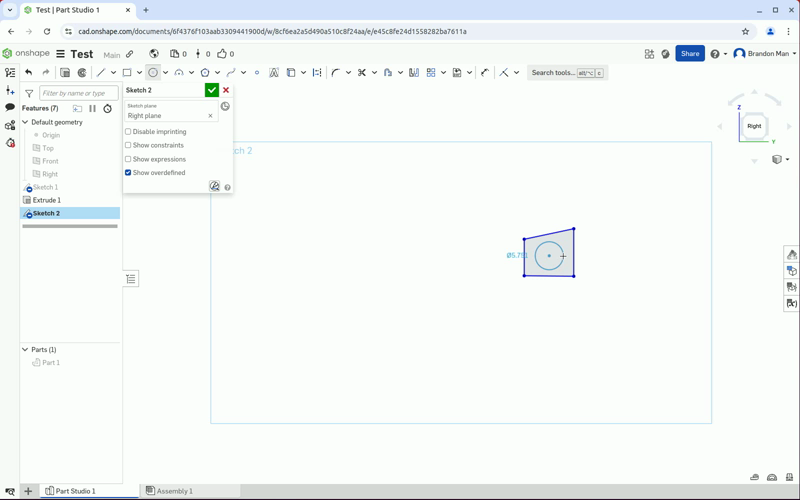
key(esc)
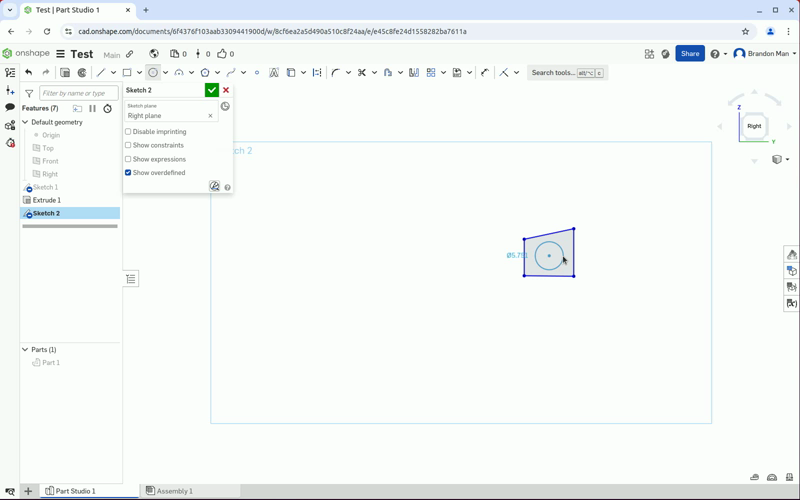
mouse_move(564, 270)
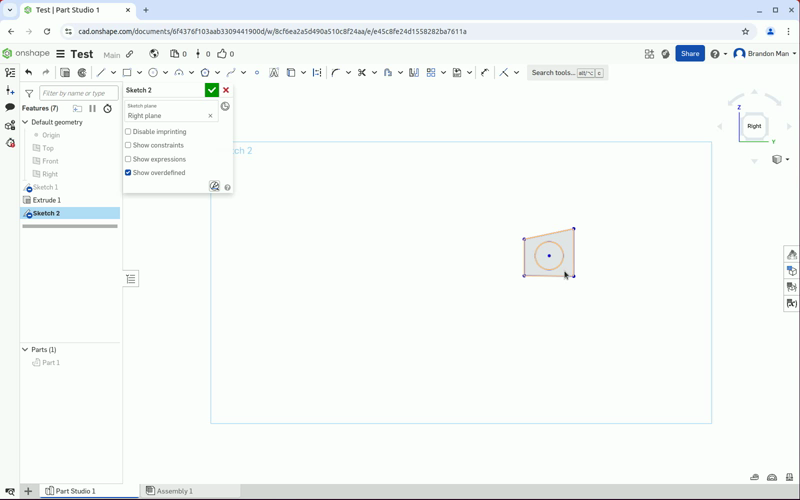
scroll(6)
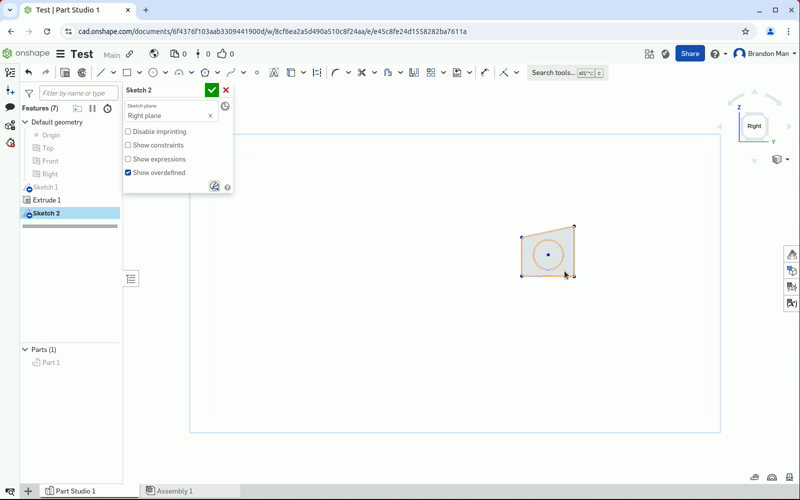
scroll(6)
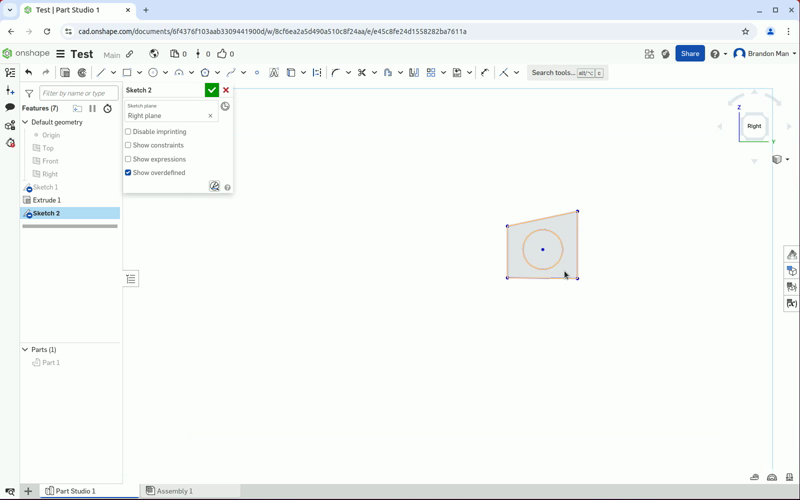
scroll(6)
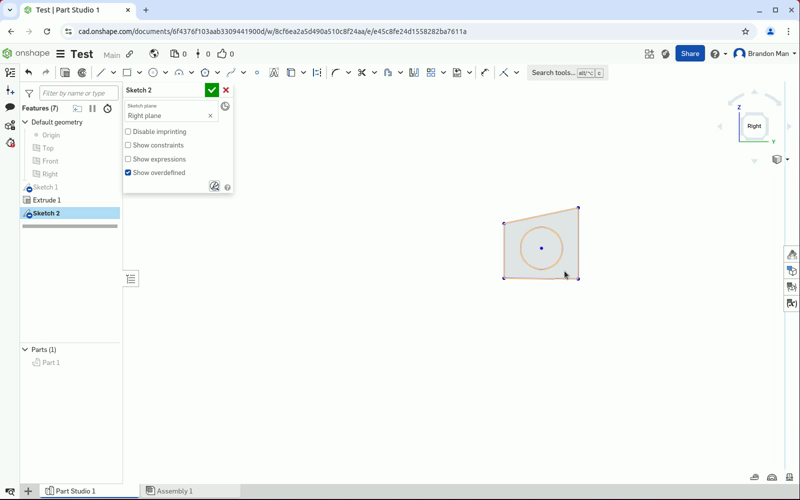
scroll(6)
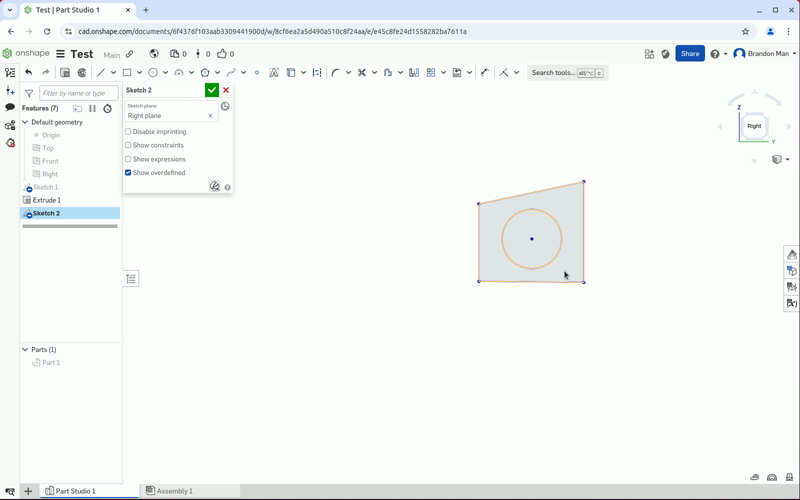
scroll(6)
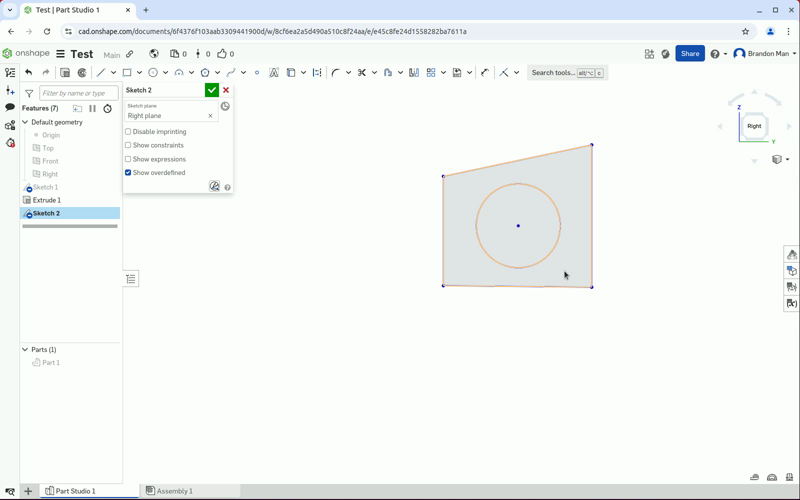
scroll(6)
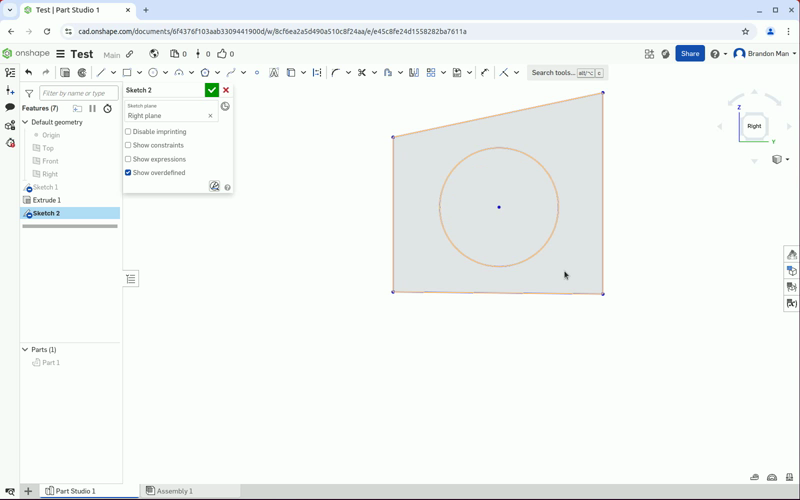
scroll(6)
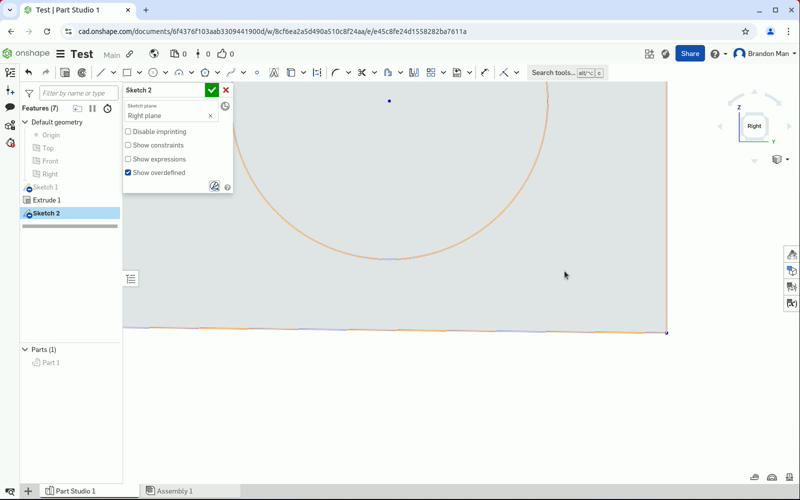
click(564, 270)
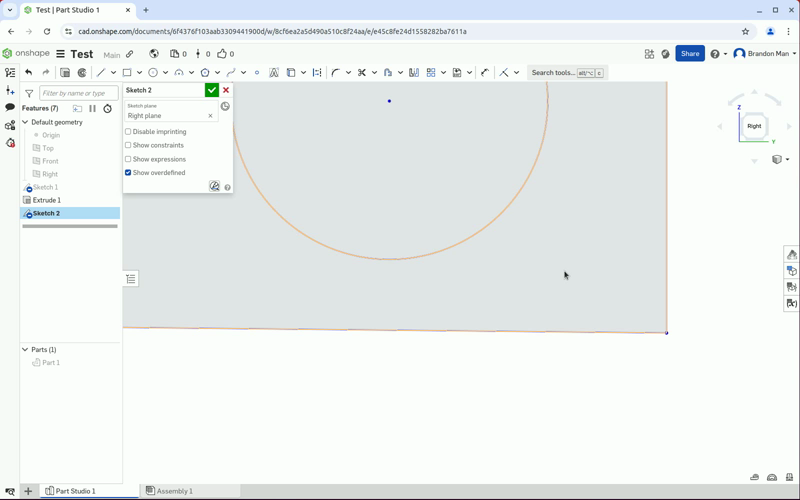
scroll(-6)
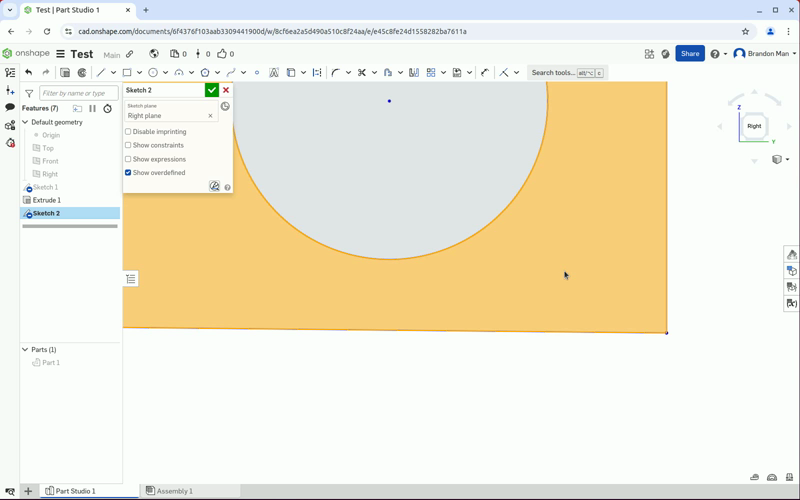
scroll(-6)
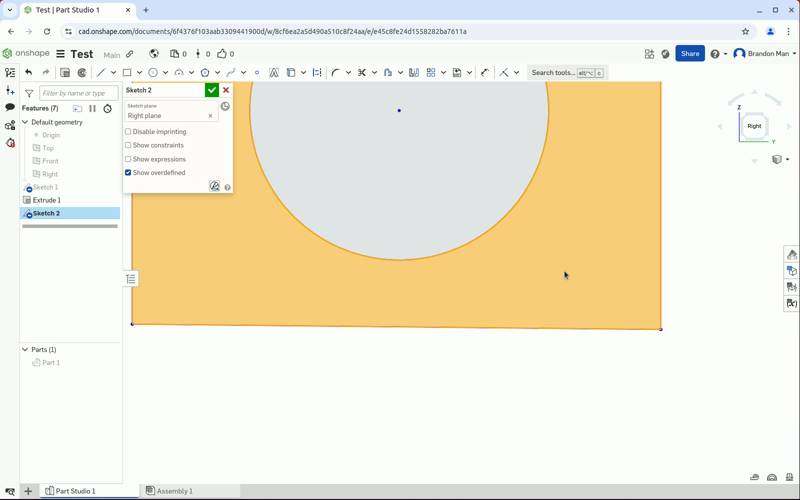
scroll(-6)
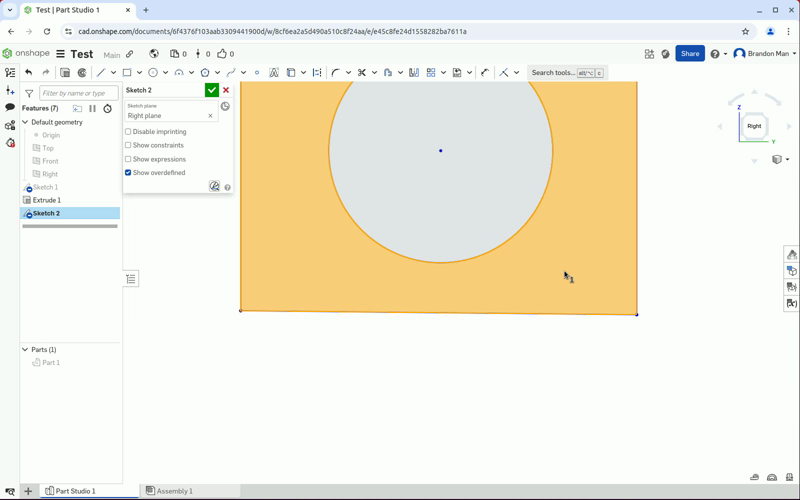
scroll(-6)
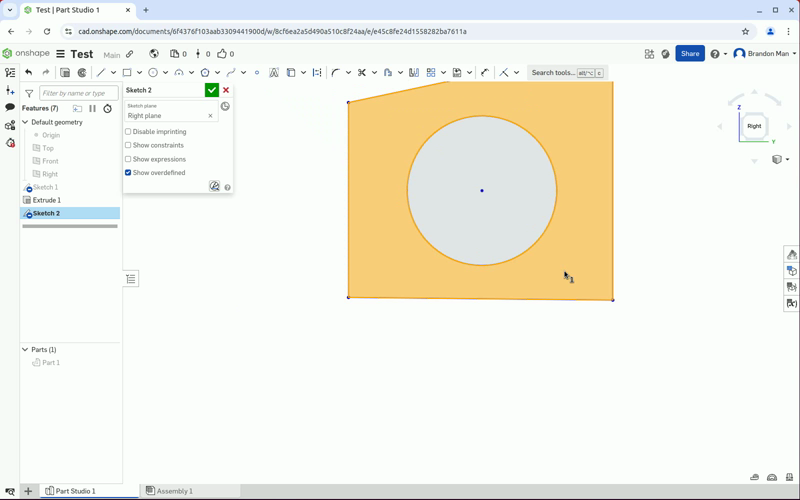
scroll(-6)
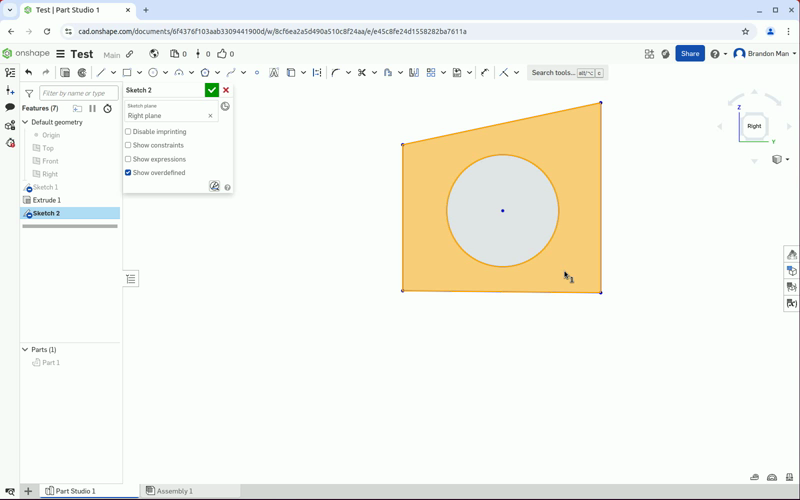
scroll(-6)
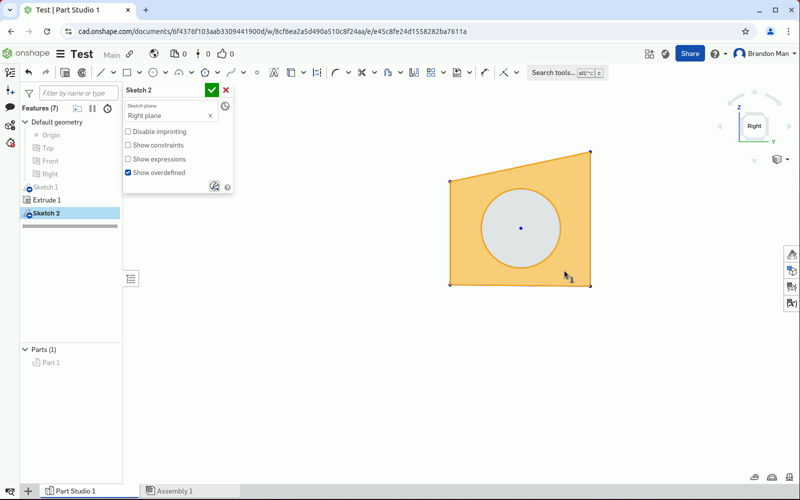
scroll(-6)
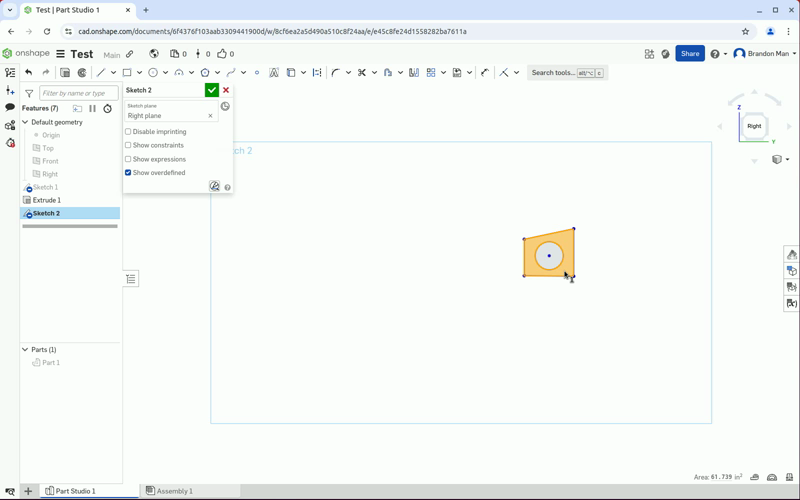
mouse_move(73, 352)
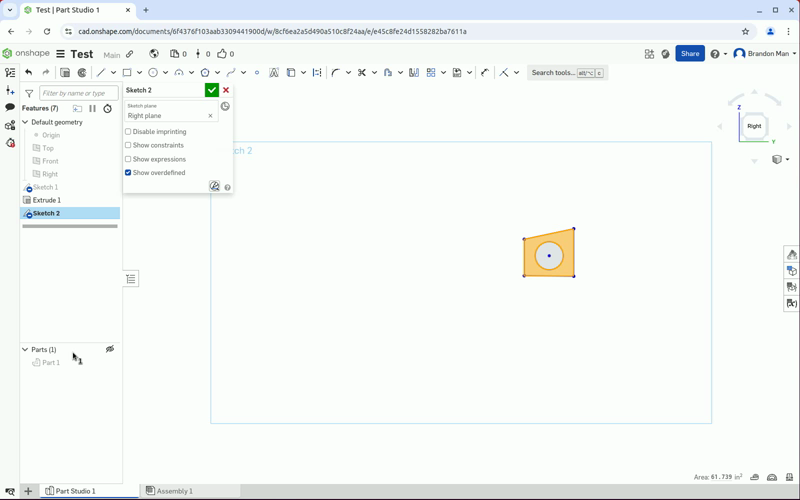
key(shift+y)
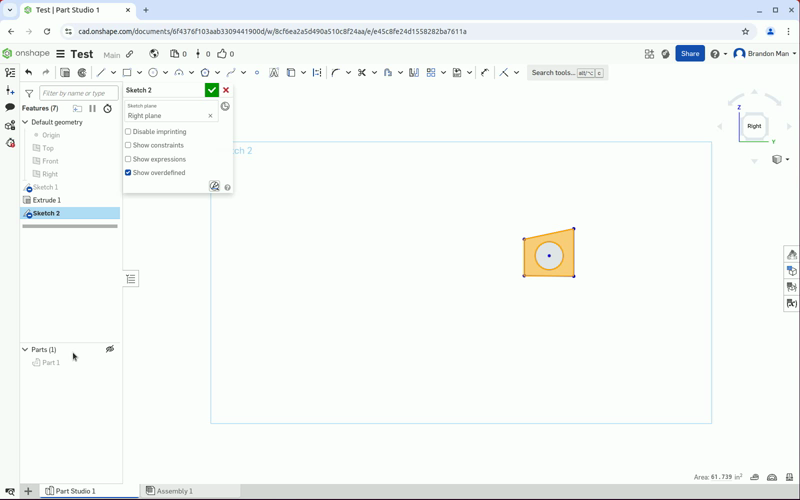
key(shift+e)
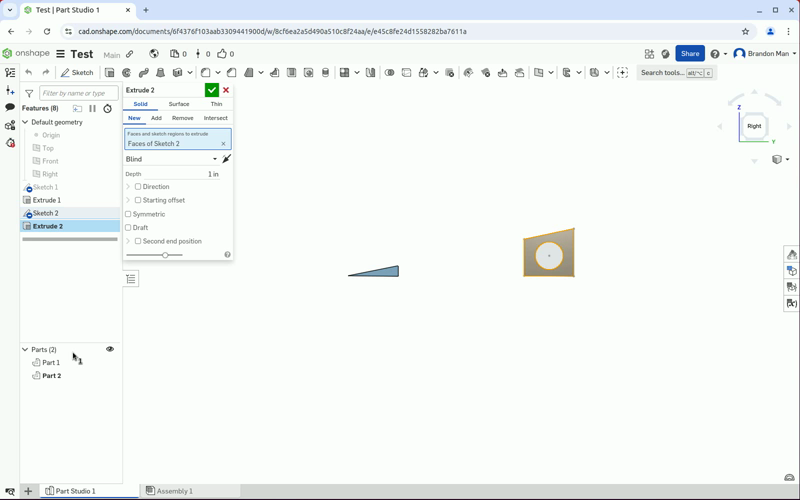
mouse_move(143, 106)
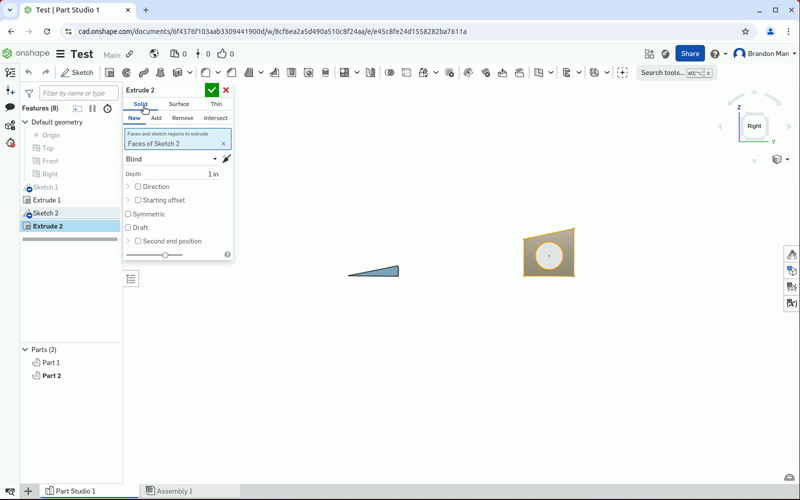
click(143, 106)
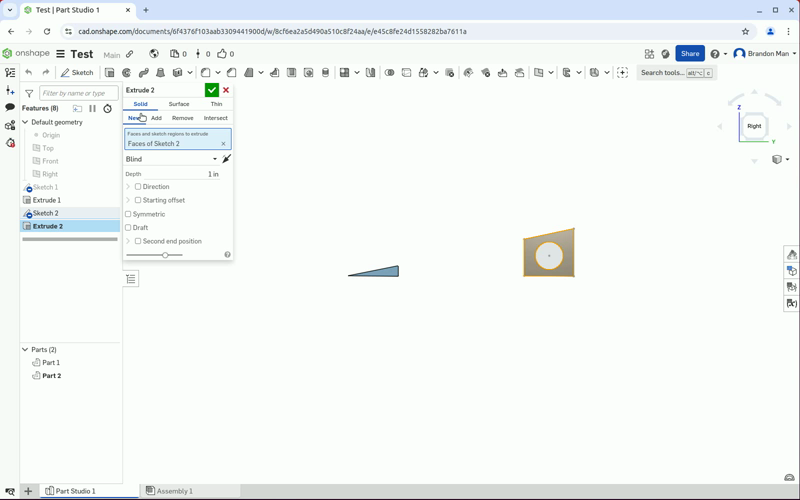
mouse_move(137, 120)
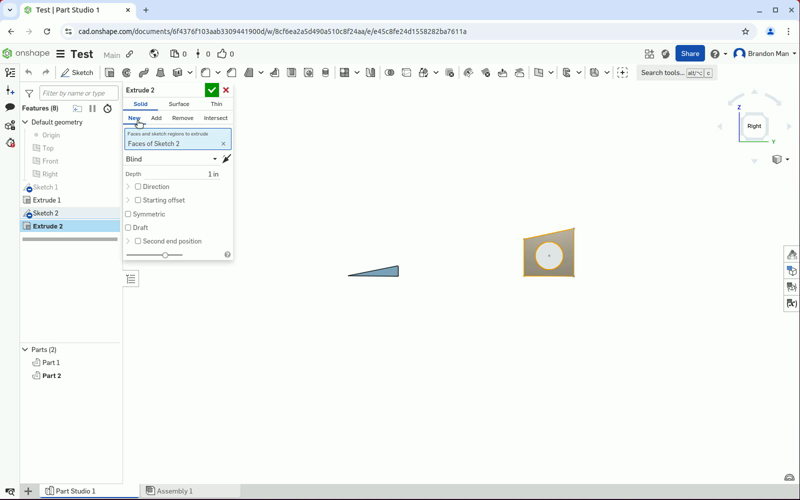
click(137, 120)
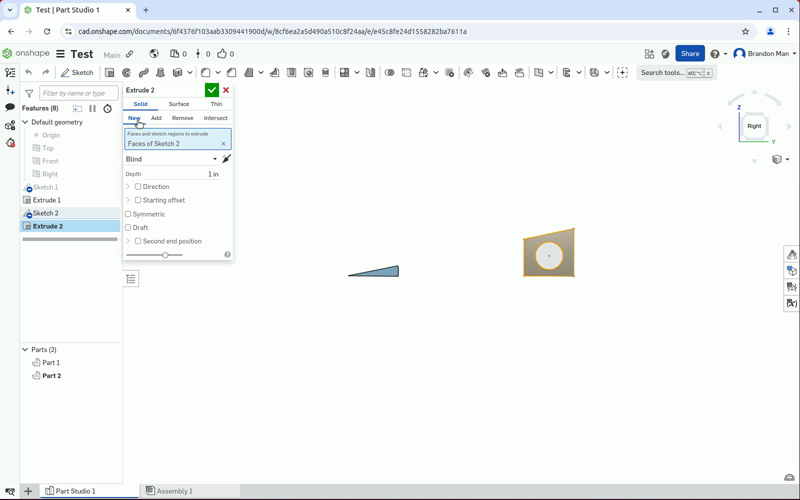
key(tab, 4)
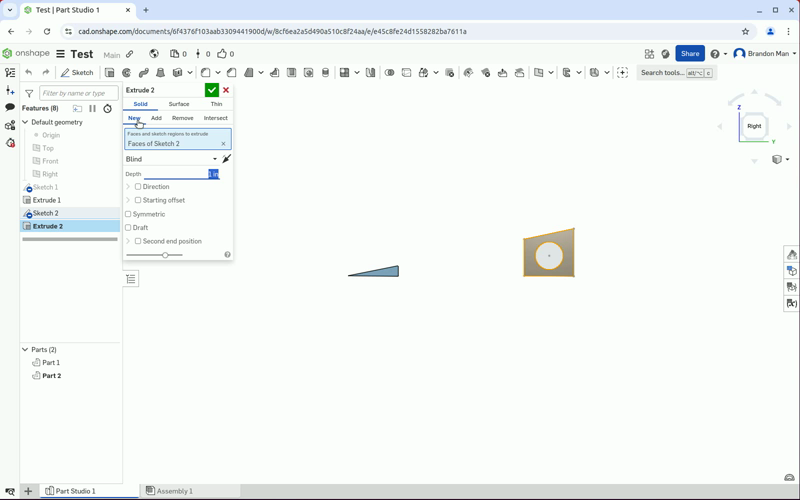
text(7.221)
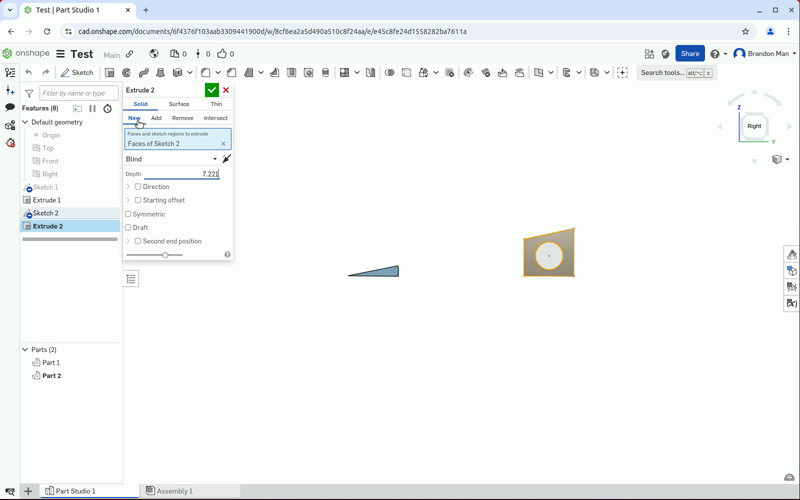
key(enter)
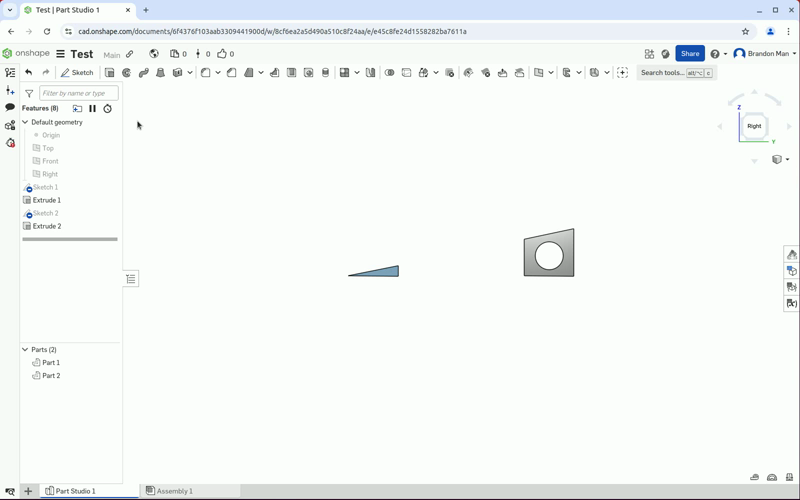
key(shift+h)
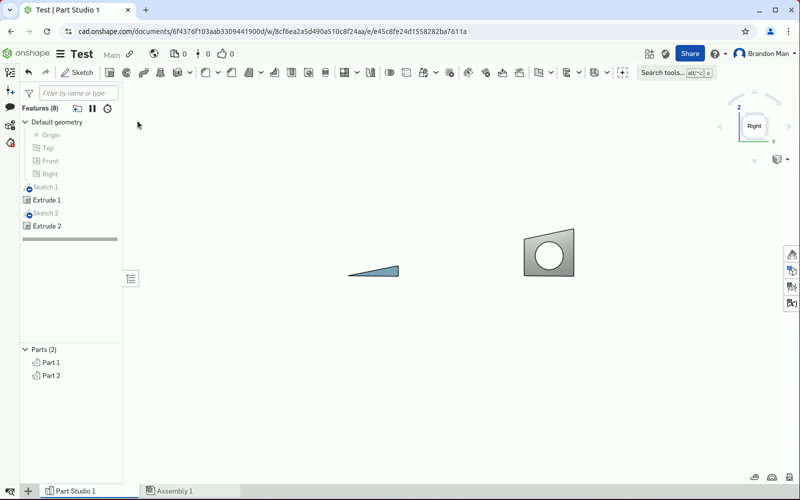
key(shift+h)
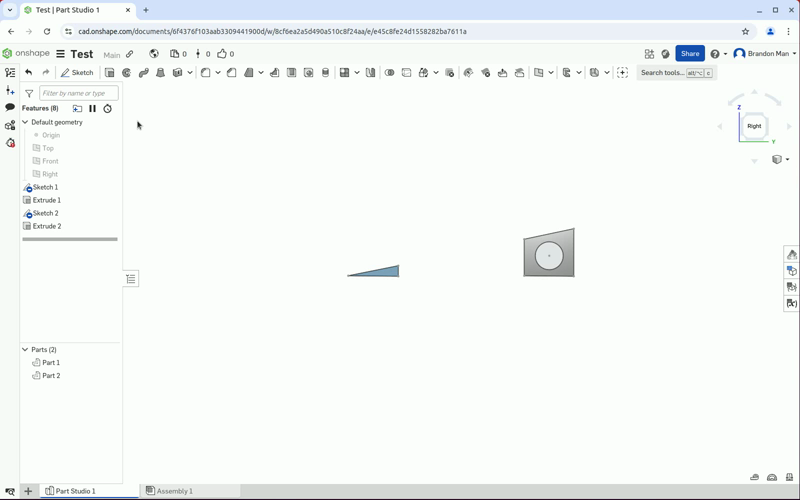
key(shift+7)
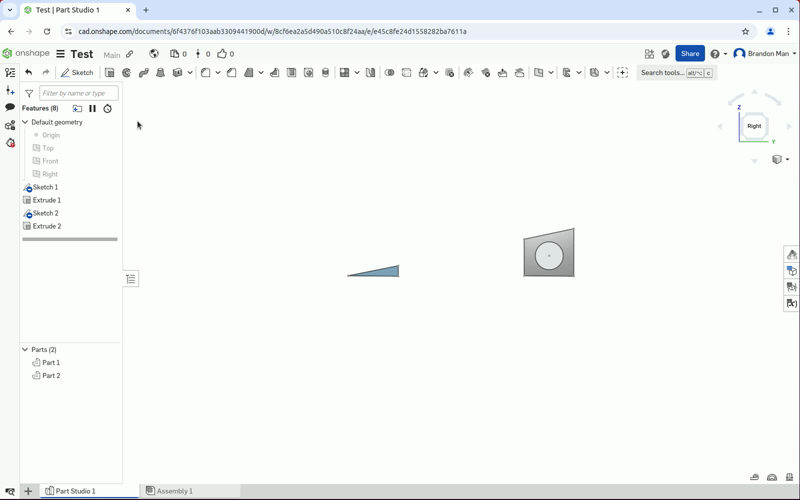
key(right, 2)
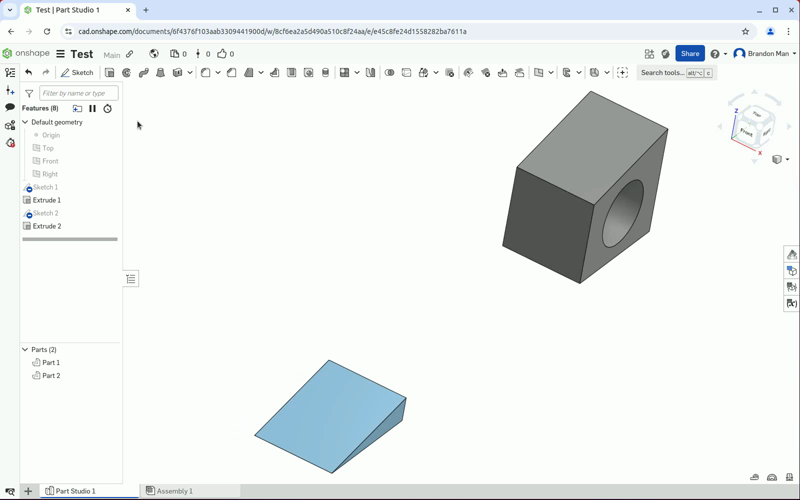
key(down, 2)
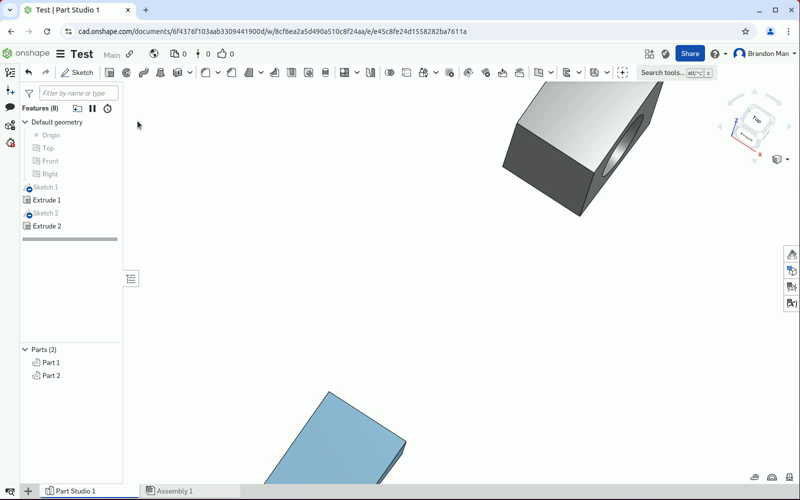
key(up, 2)
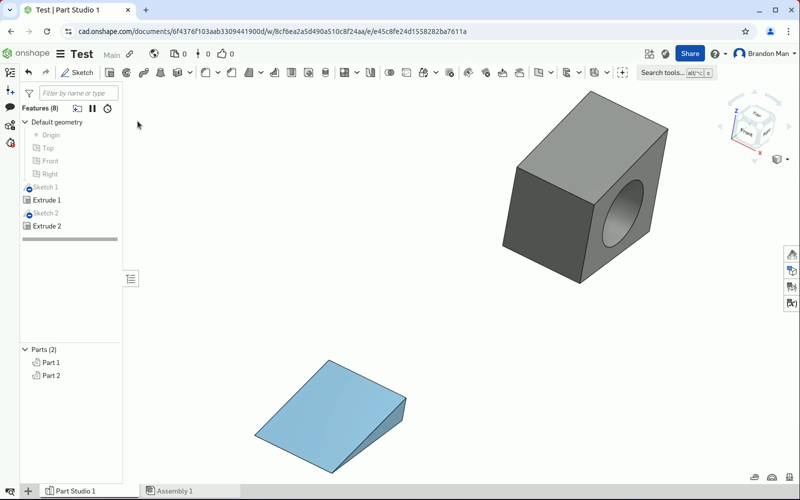
key(left, 2)
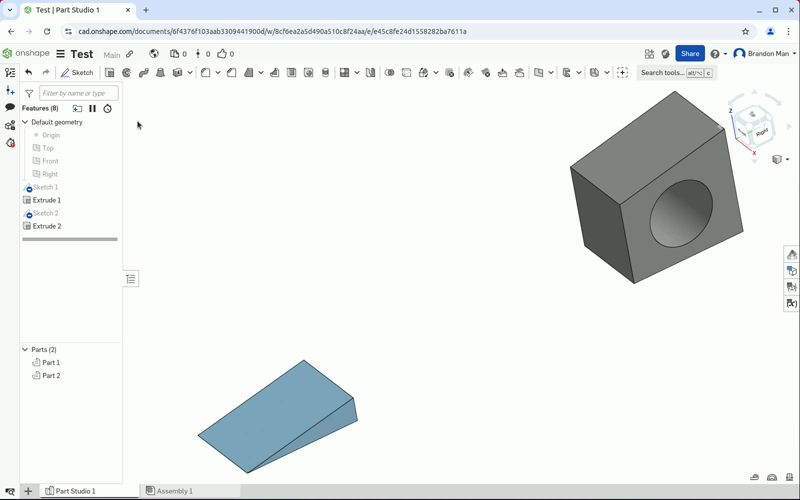
mouse_move(73, 189)
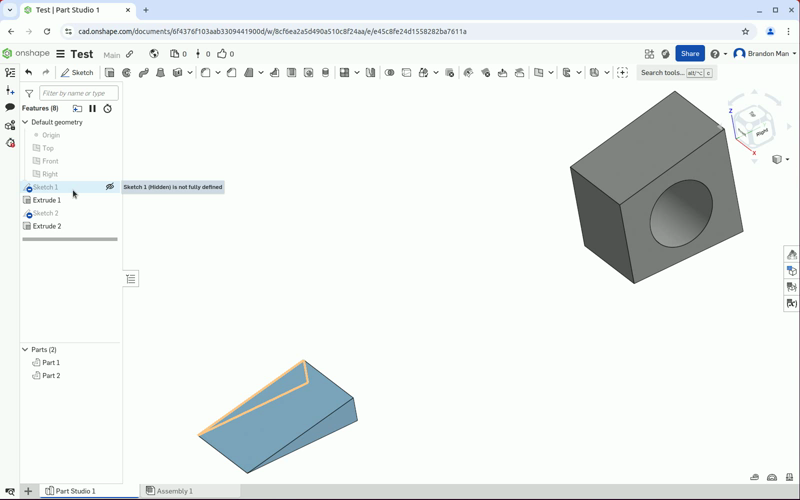
click(73, 189)